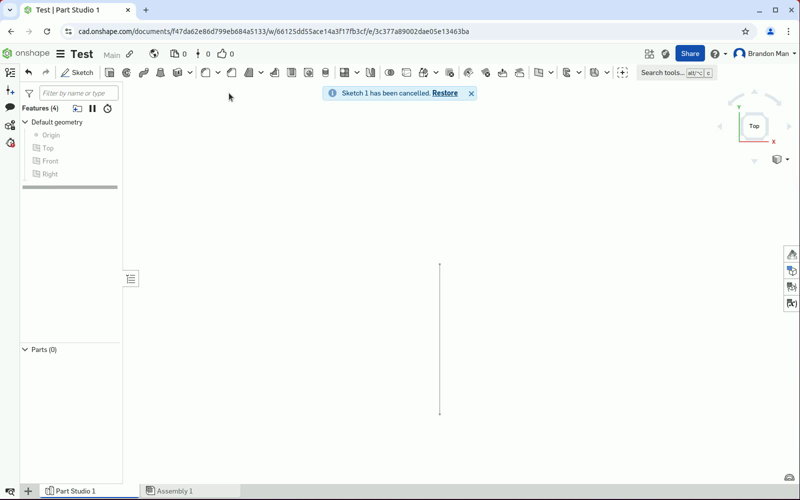
key(shift+h)
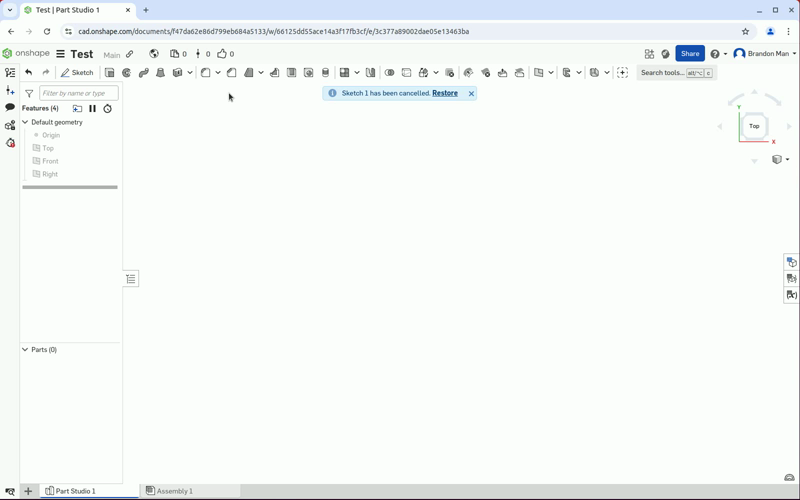
mouse_move(73, 352)
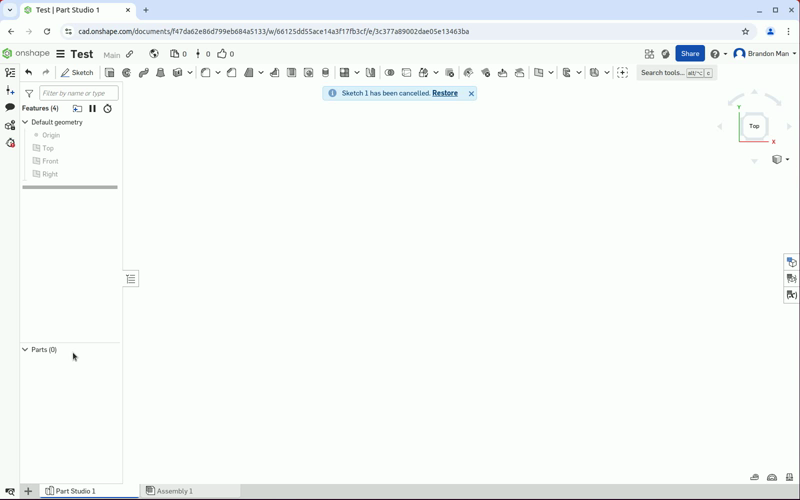
key(y)
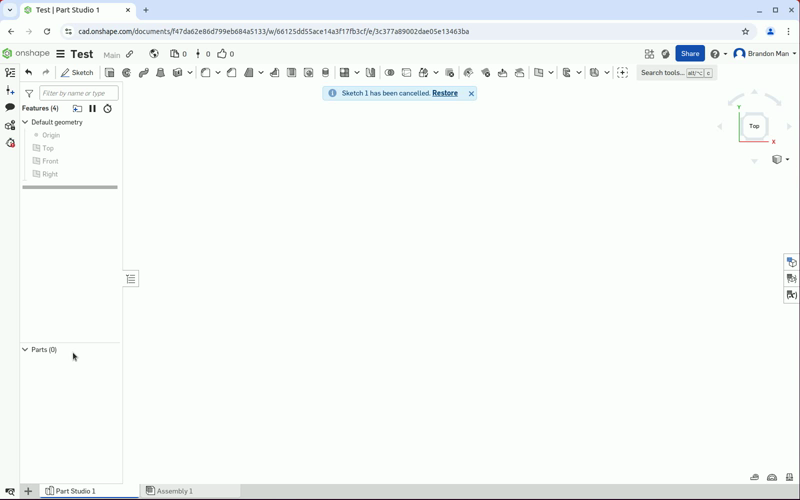
key(shift+p)
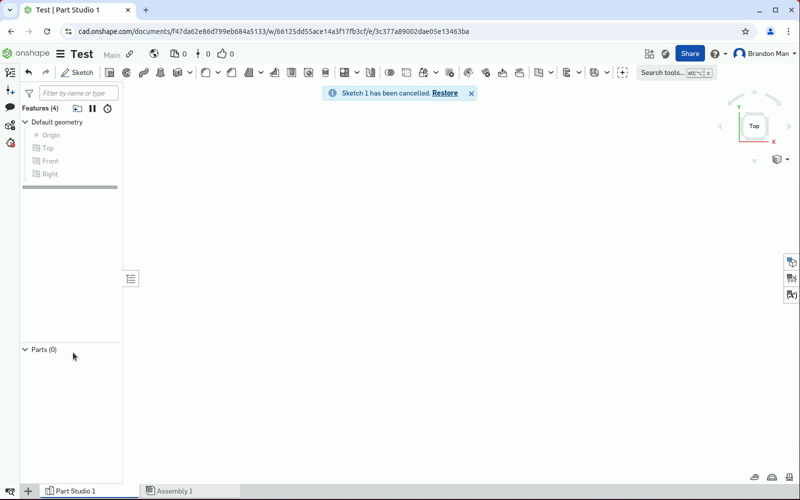
key(space)
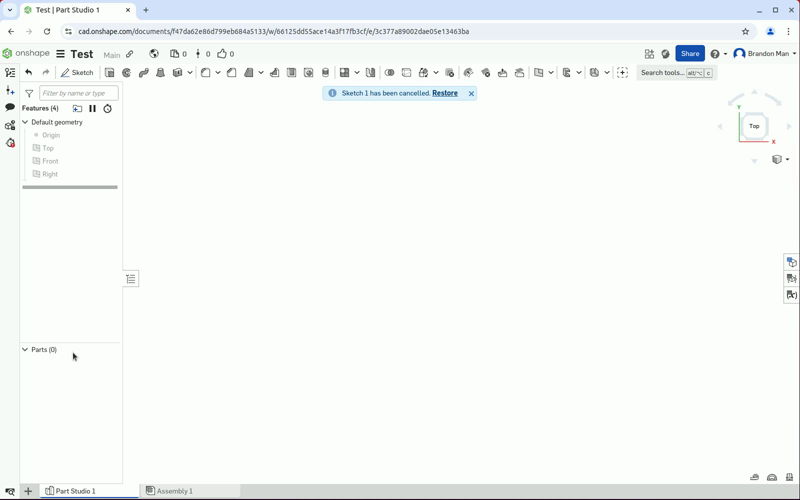
key_down(shift)
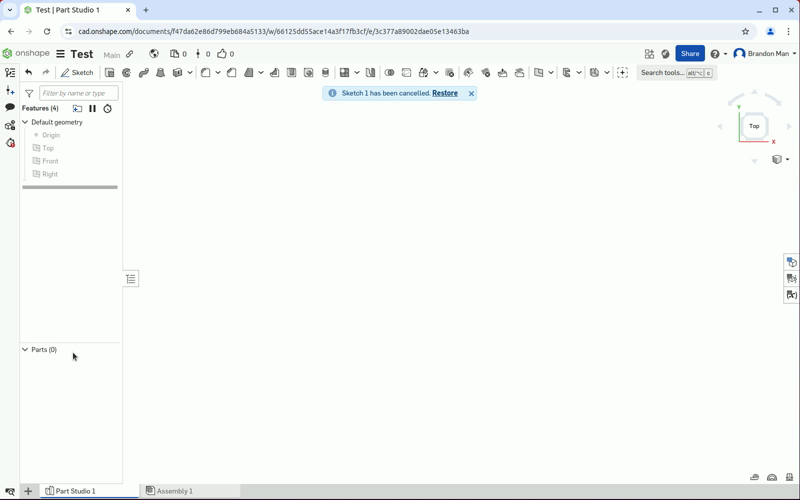
key(up)
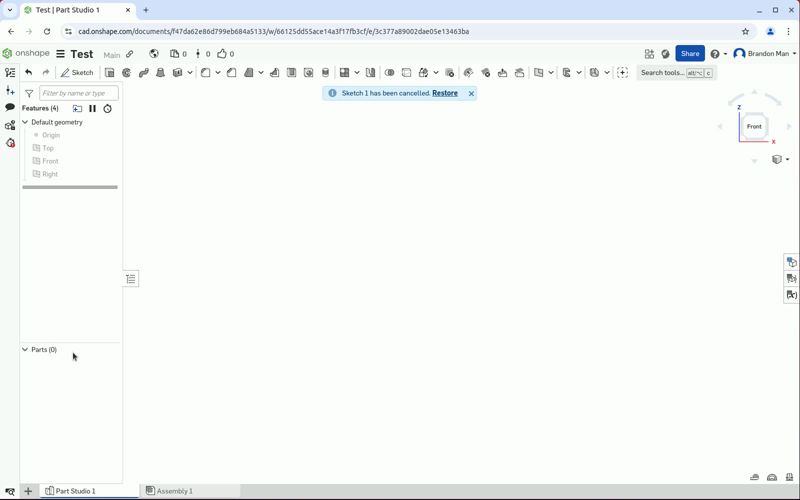
key_up(shift)
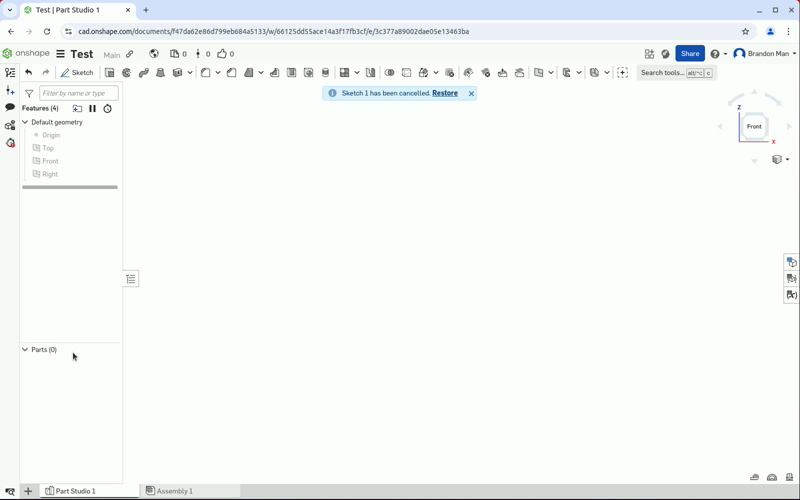
mouse_move(73, 352)
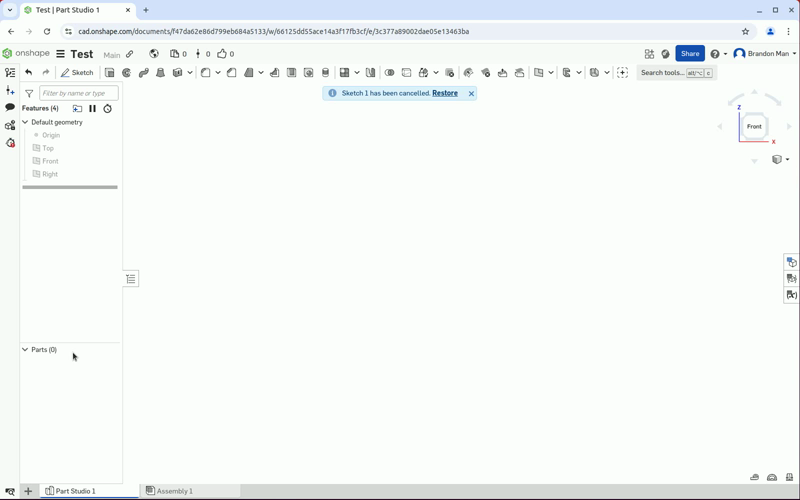
key(shift+y)
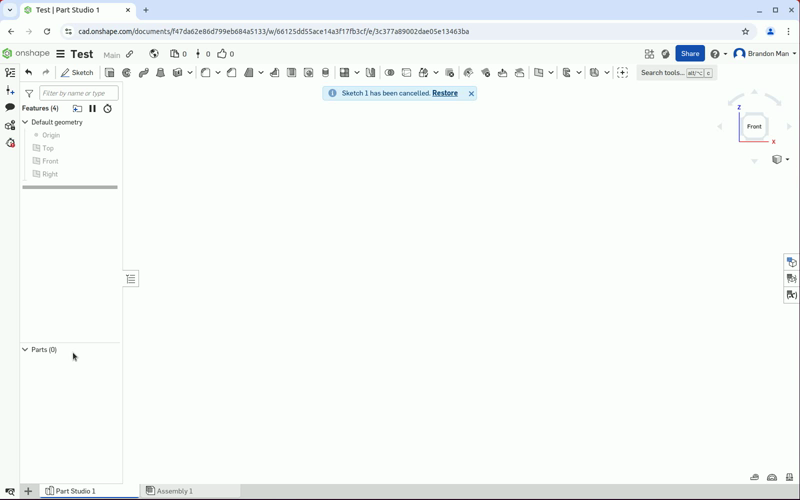
key(shift+s)
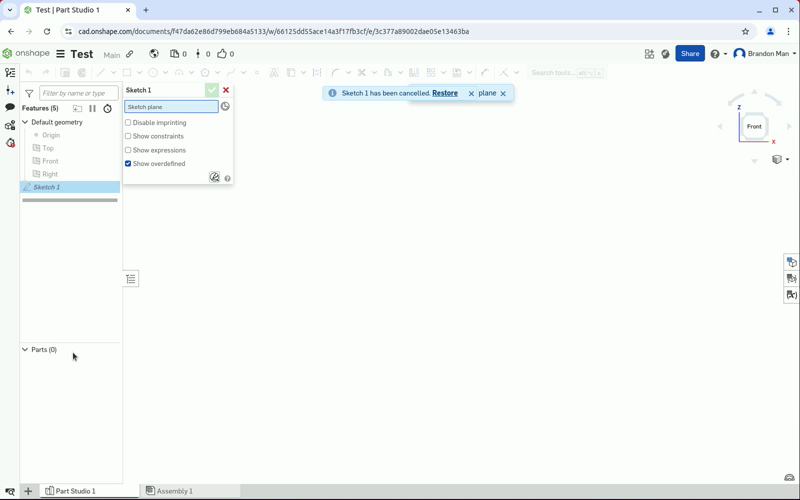
mouse_move(73, 163)
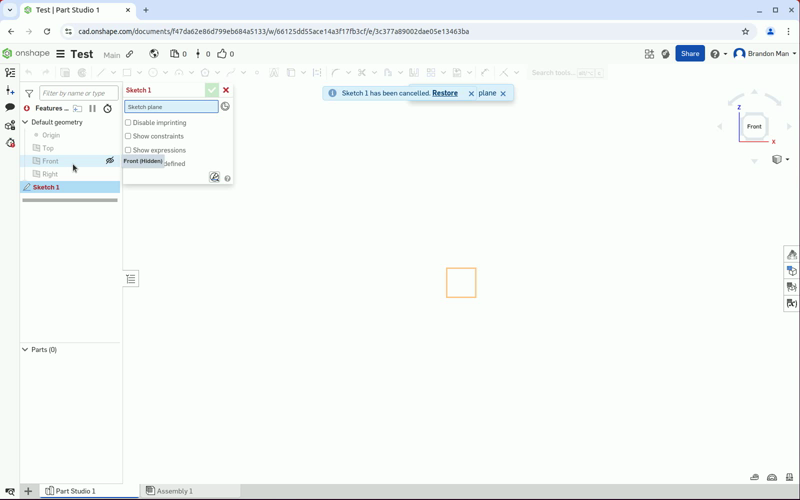
click(73, 163)
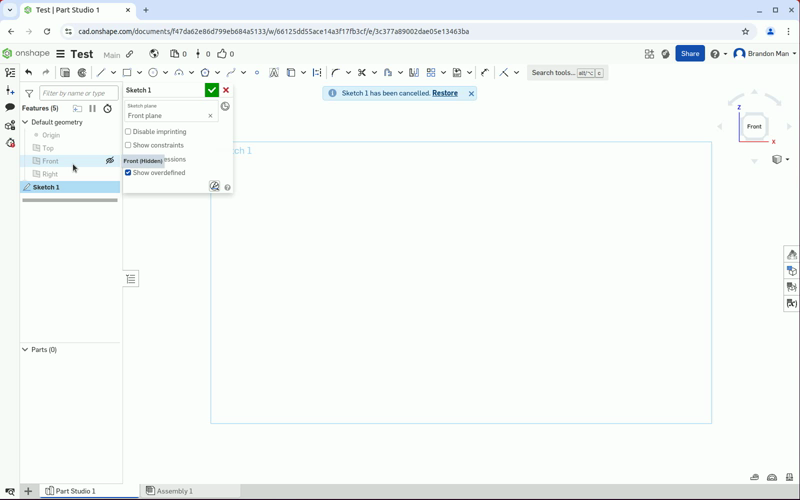
mouse_move(73, 352)
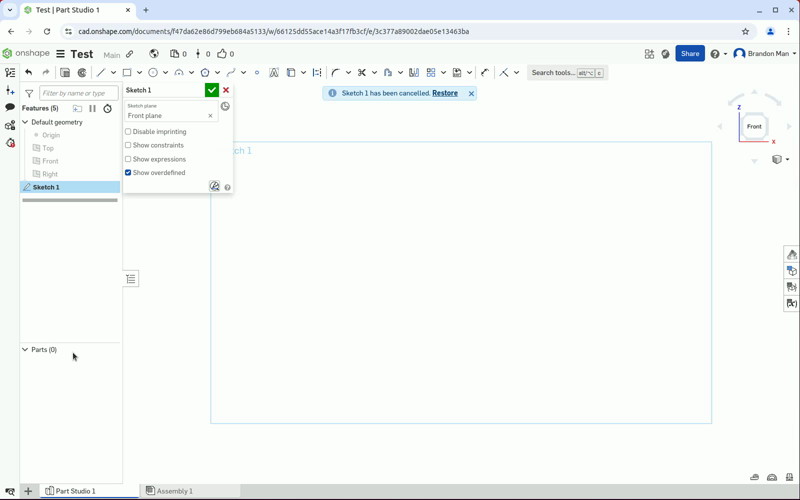
key(y)
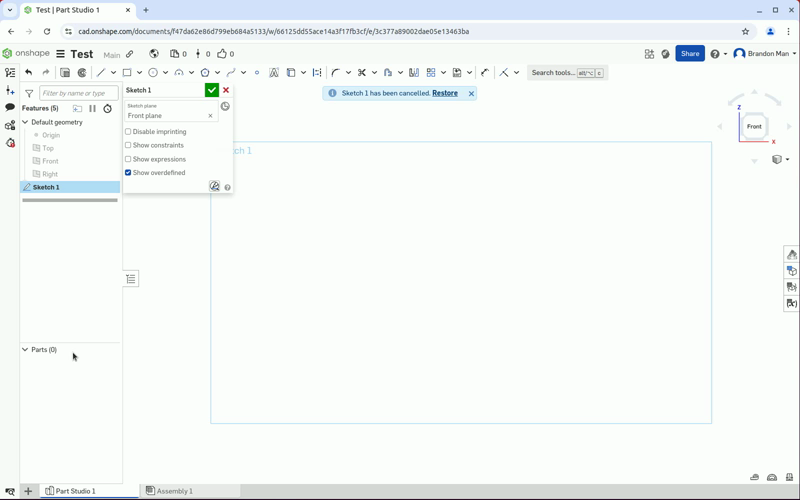
key(l)
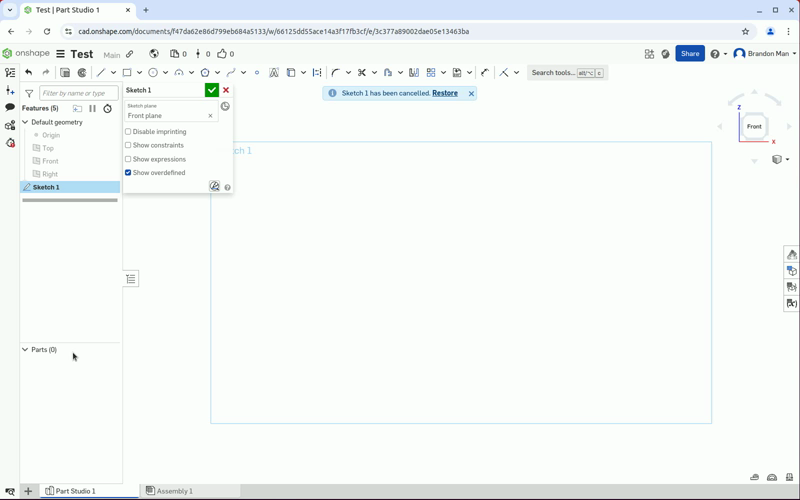
key_down(shift)
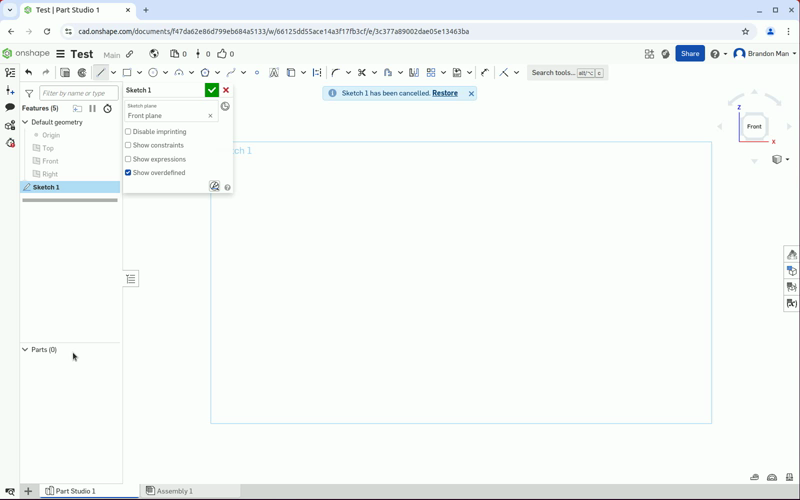
mouse_move(460, 282)
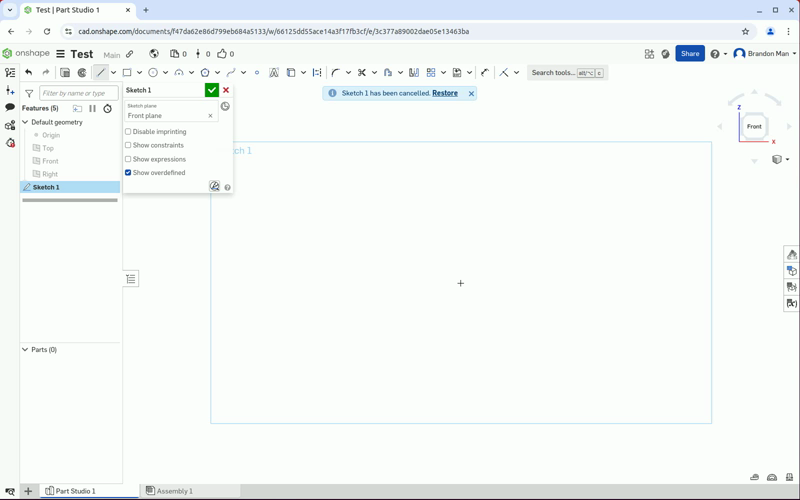
click(460, 282)
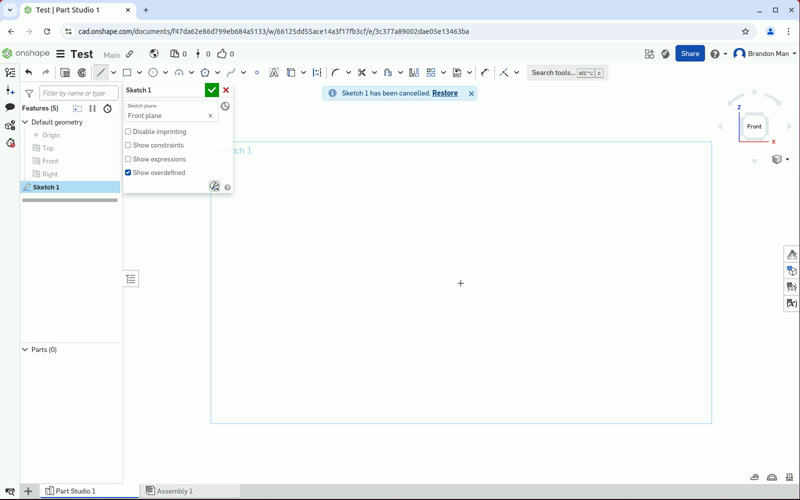
key_up(shift)
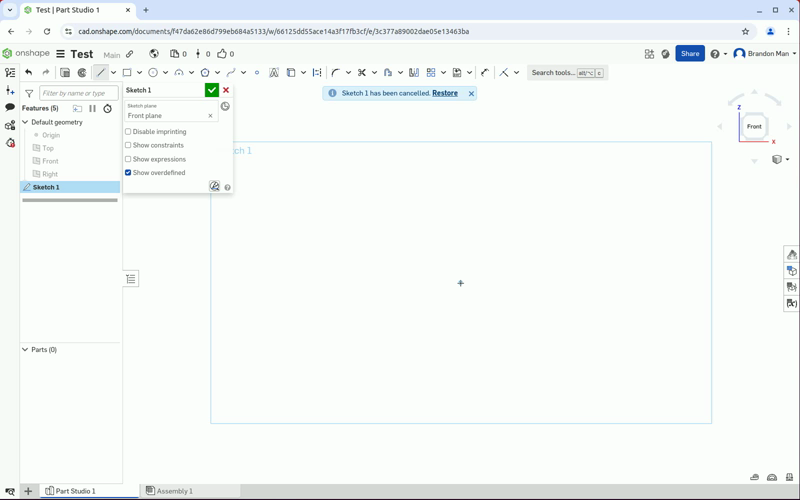
key_down(shift)
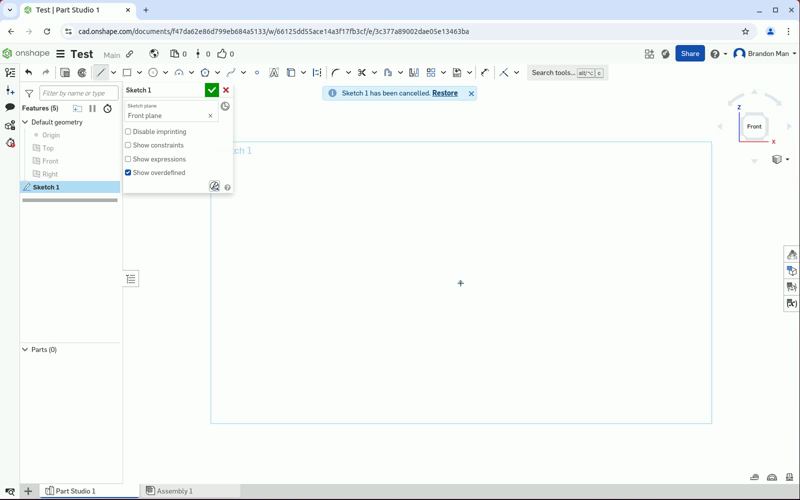
mouse_move(573, 282)
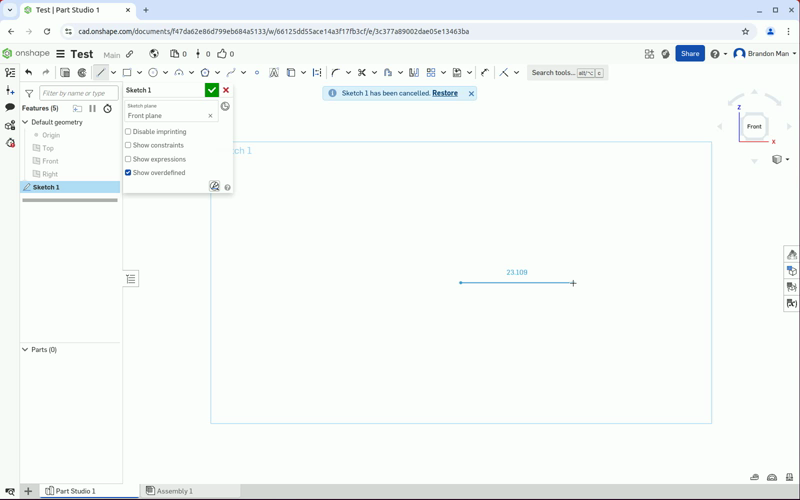
click(573, 282)
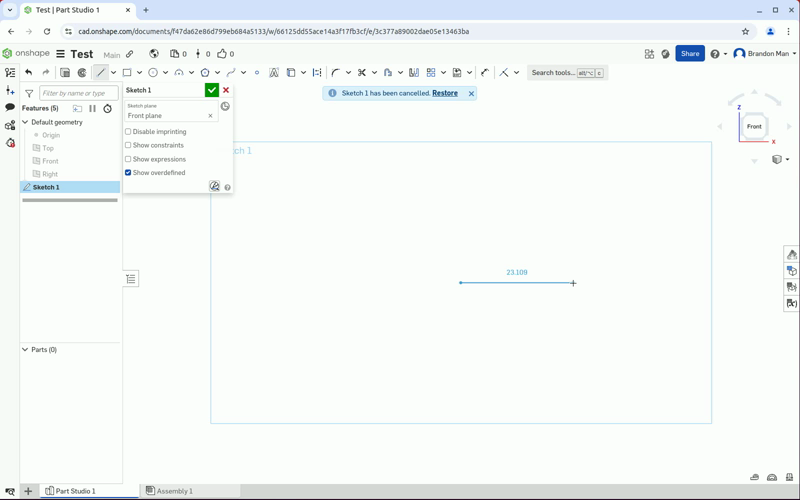
key_up(shift)
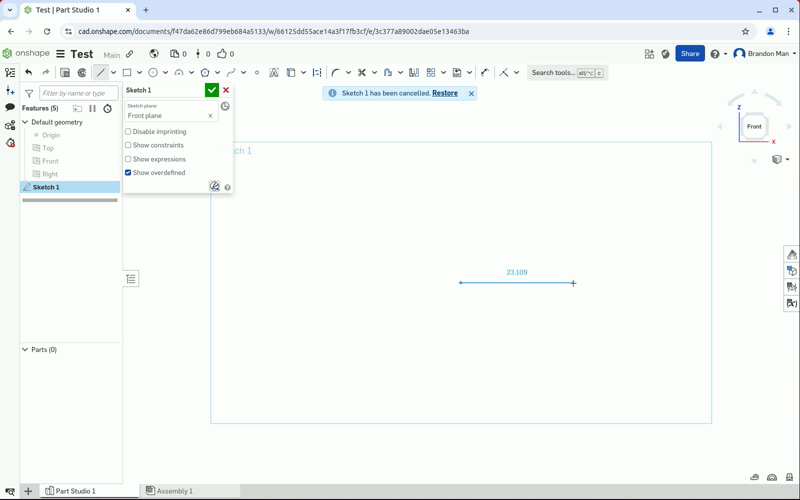
key_down(shift)
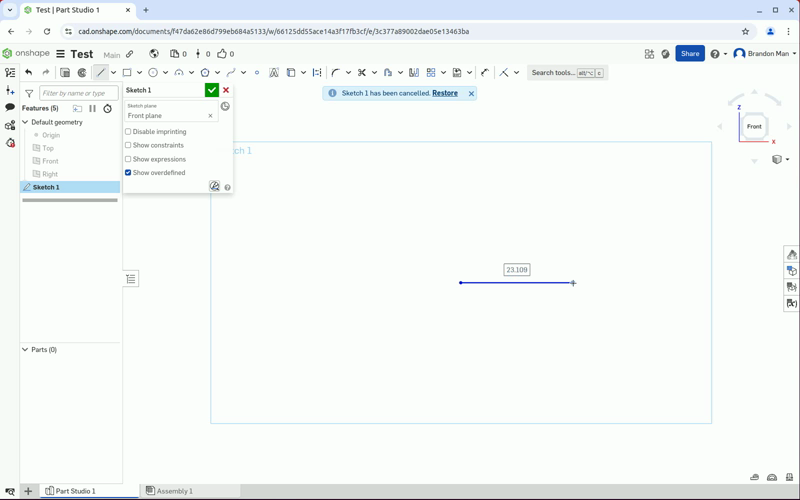
mouse_move(589, 282)
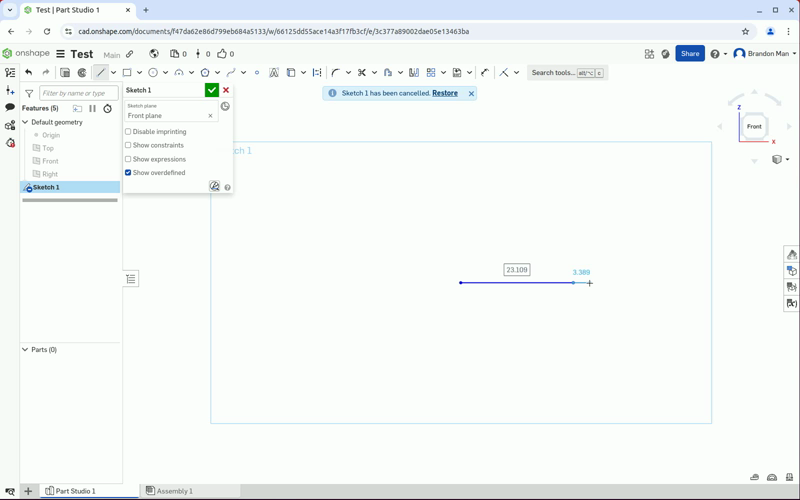
mouse_move(573, 245)
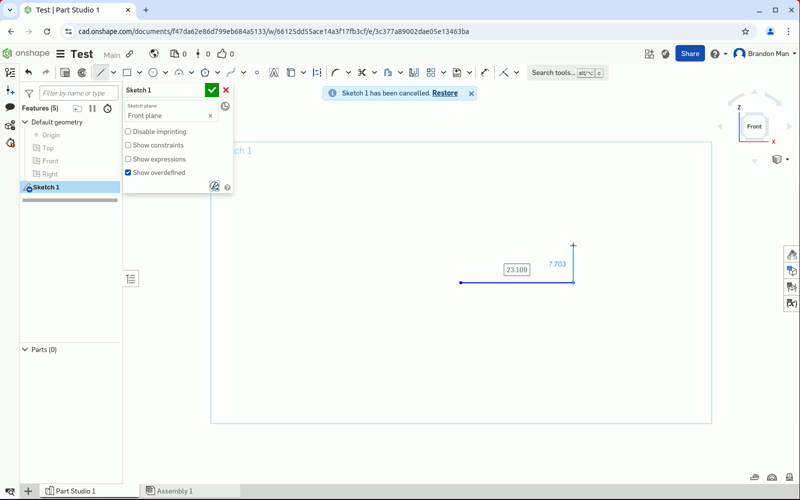
click(573, 245)
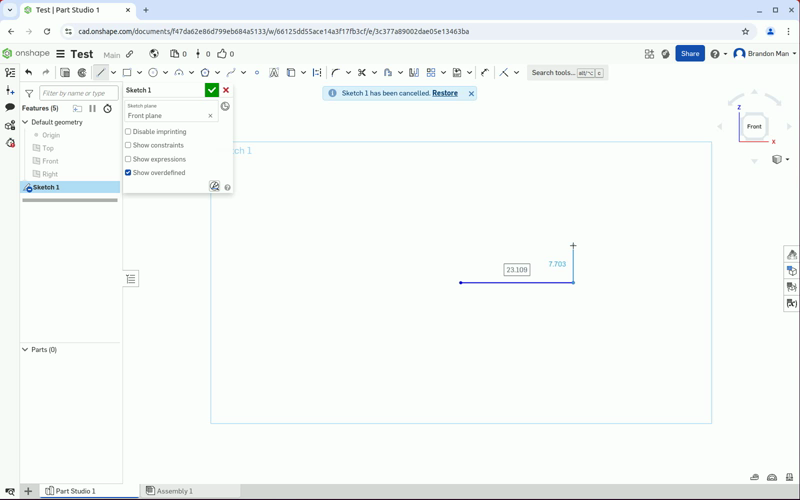
key_up(shift)
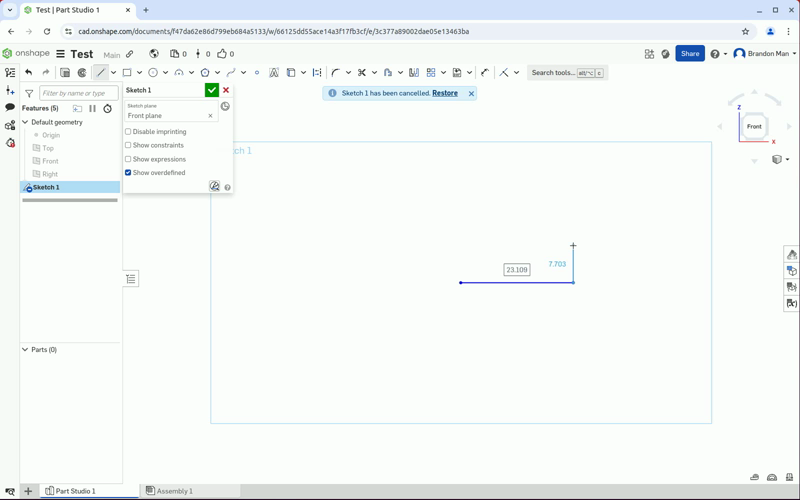
key_down(shift)
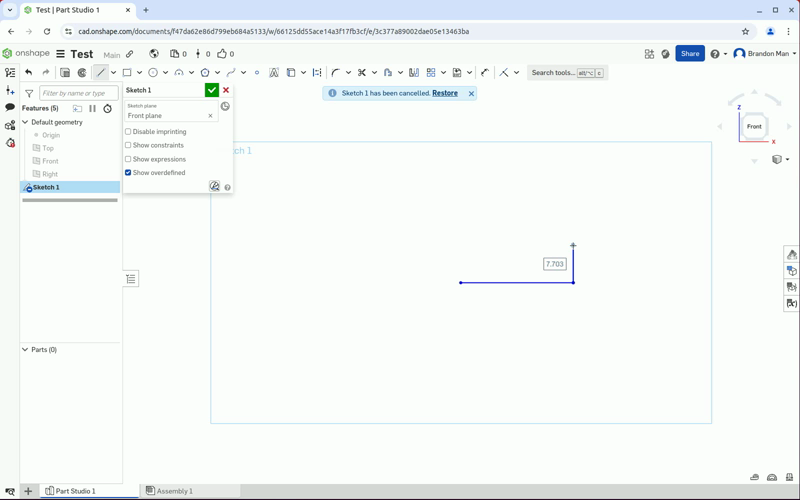
mouse_move(460, 245)
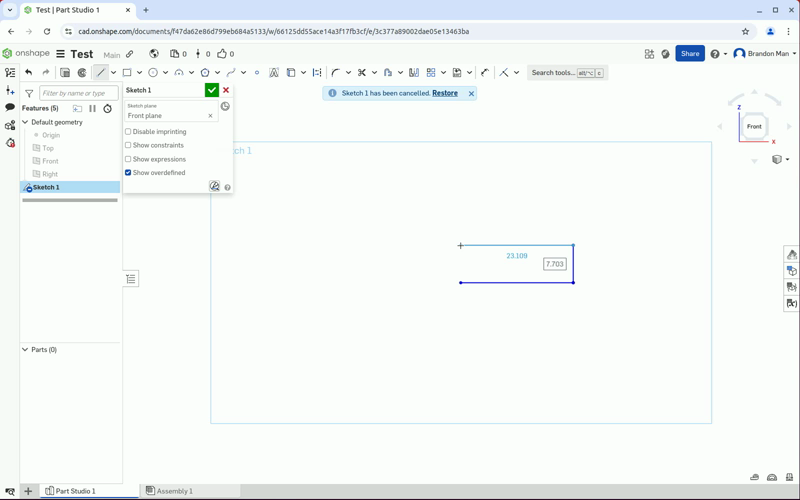
click(460, 245)
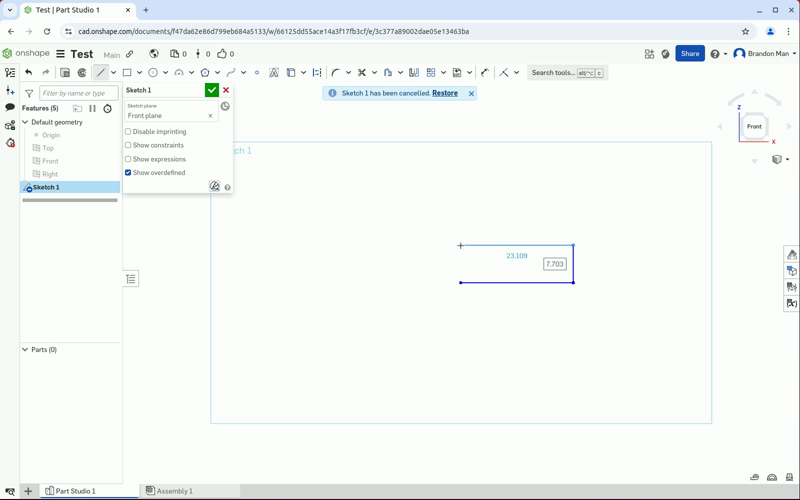
key_up(shift)
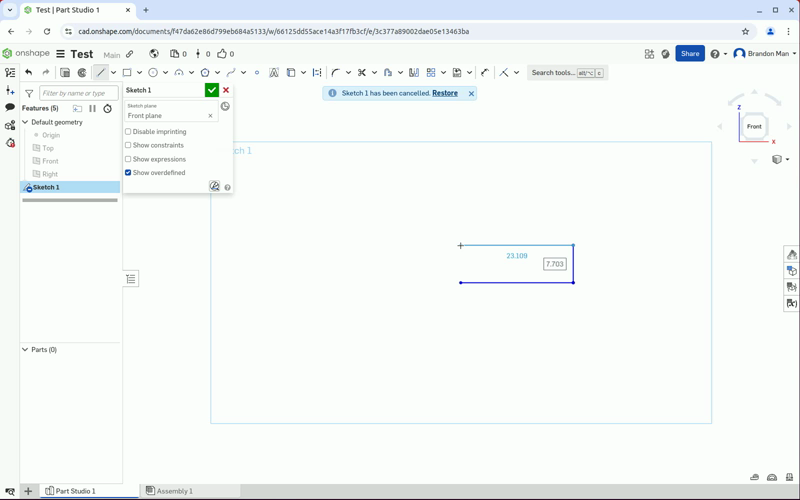
mouse_move(490, 245)
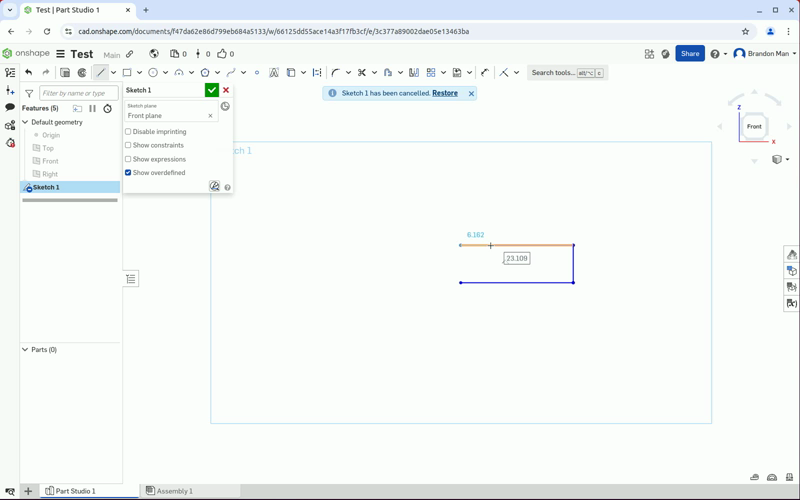
key_down(shift)
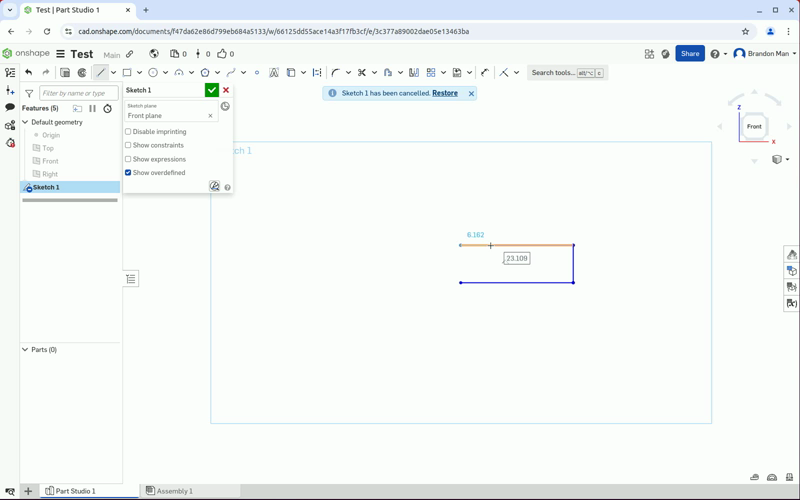
mouse_move(460, 282)
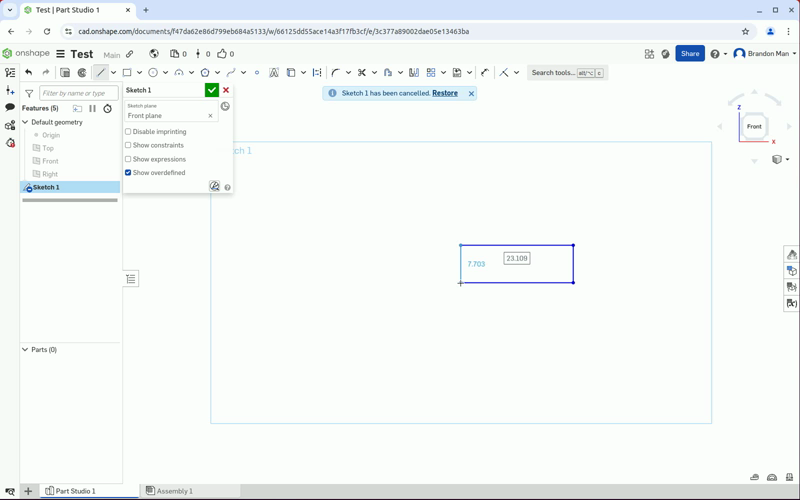
key_up(shift)
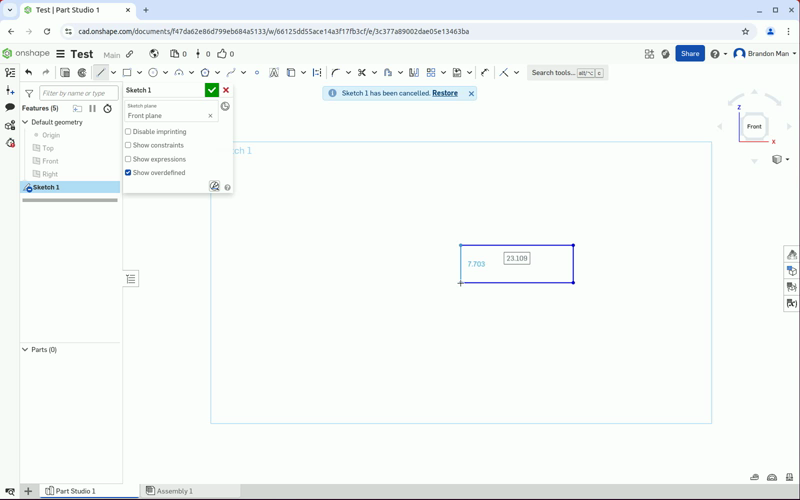
click(460, 282)
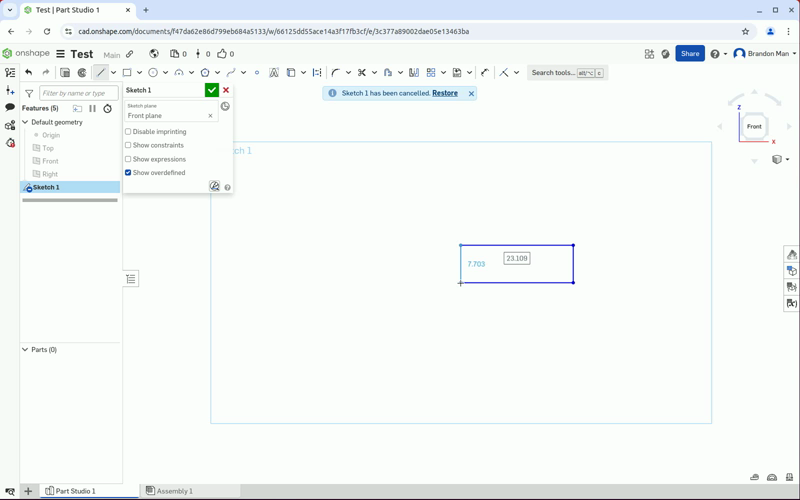
key(esc)
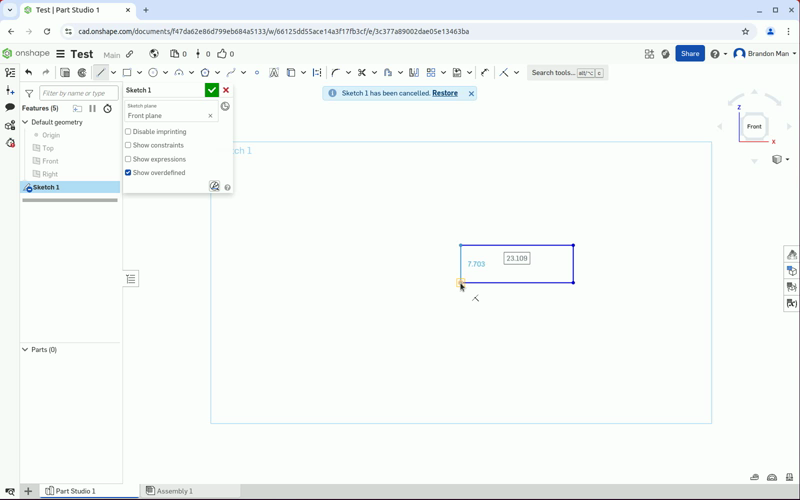
mouse_move(493, 256)
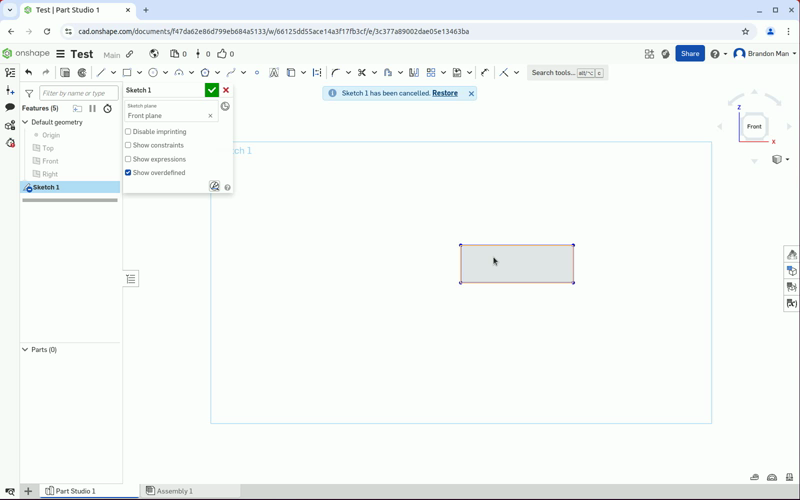
click(493, 256)
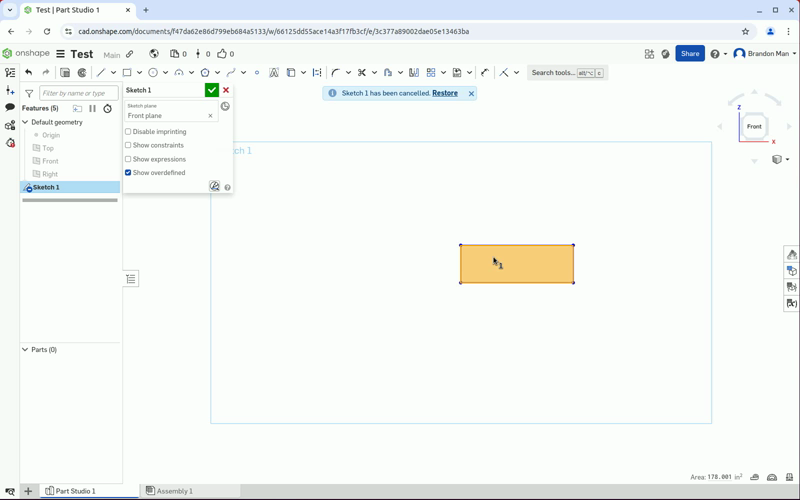
mouse_move(73, 352)
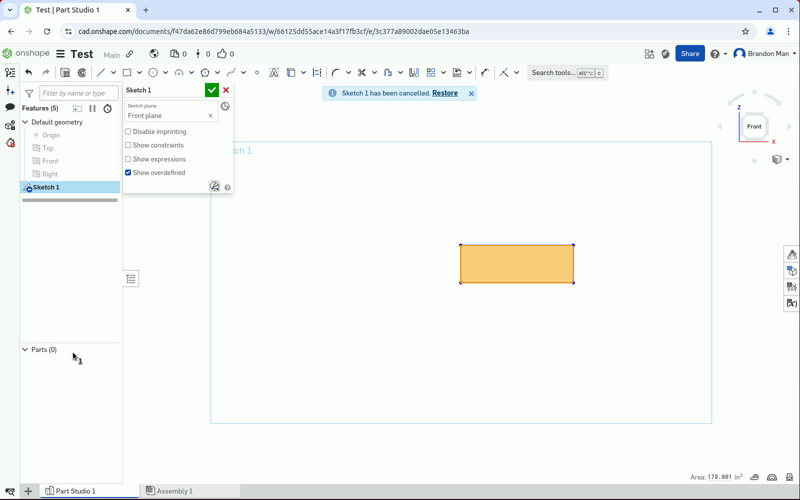
key(shift+y)
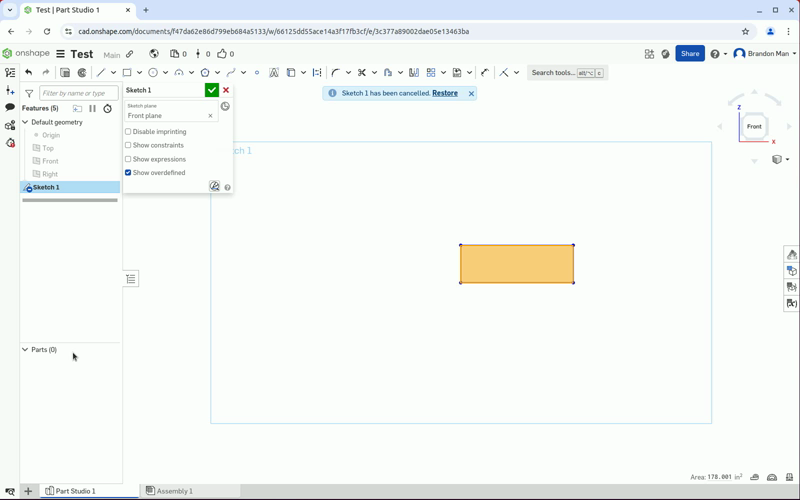
key(shift+e)
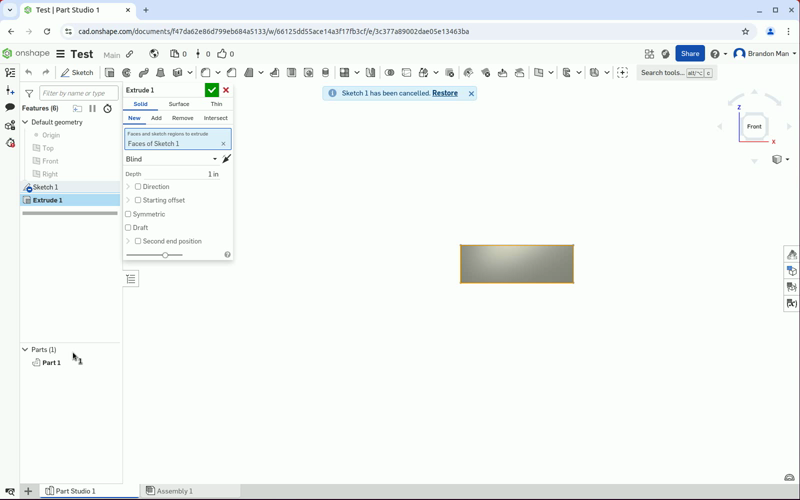
mouse_move(143, 106)
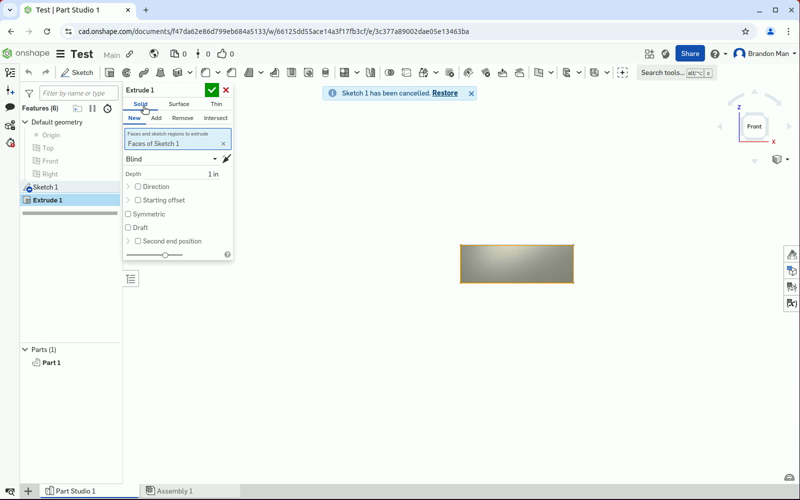
click(143, 106)
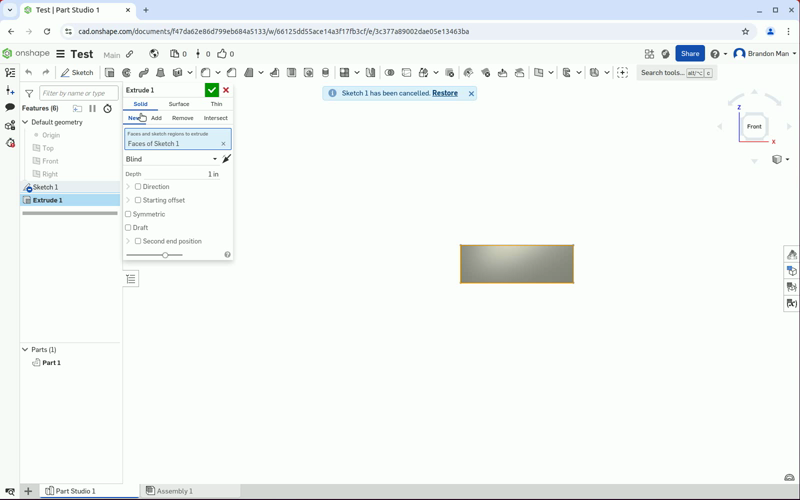
mouse_move(137, 120)
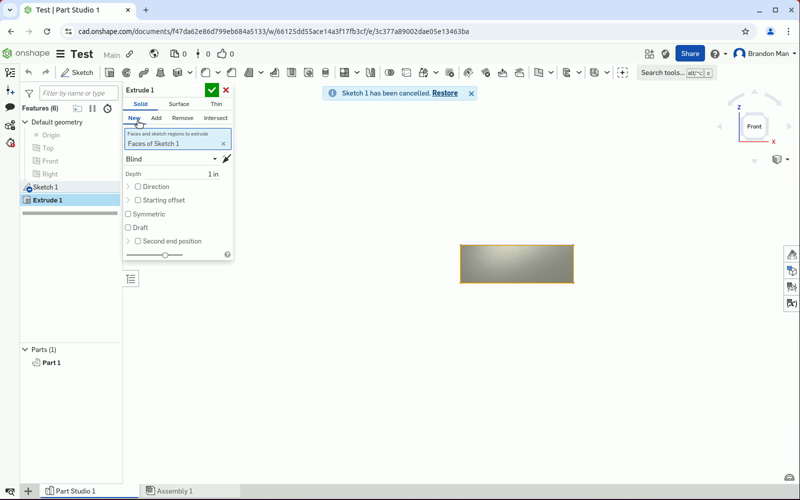
click(137, 120)
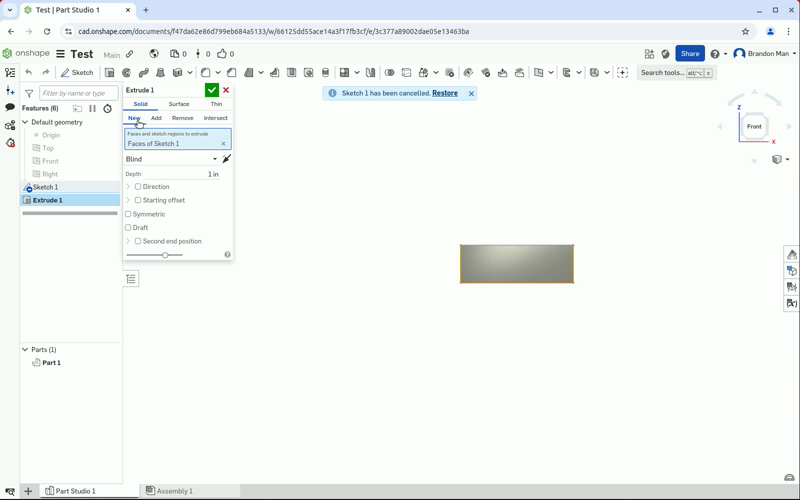
key(tab, 4)
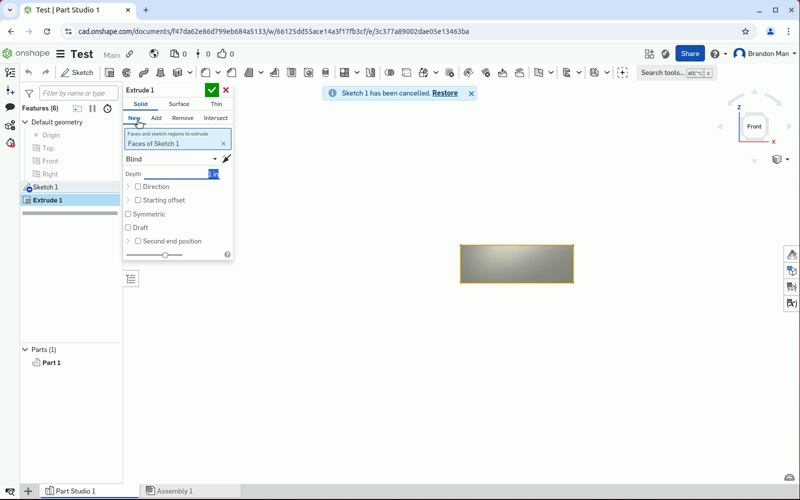
text(11.554)
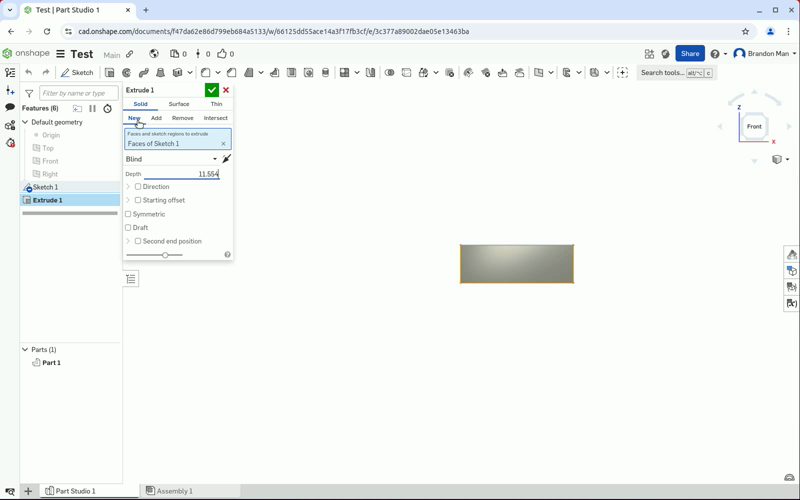
key(enter)
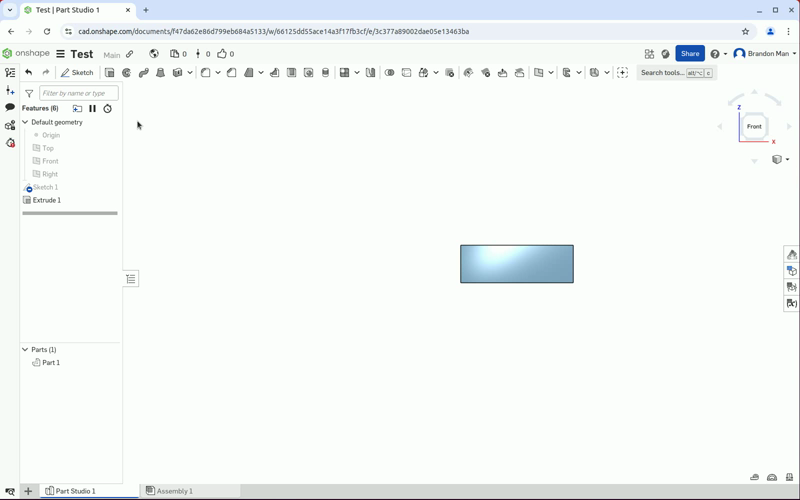
key(shift+h)
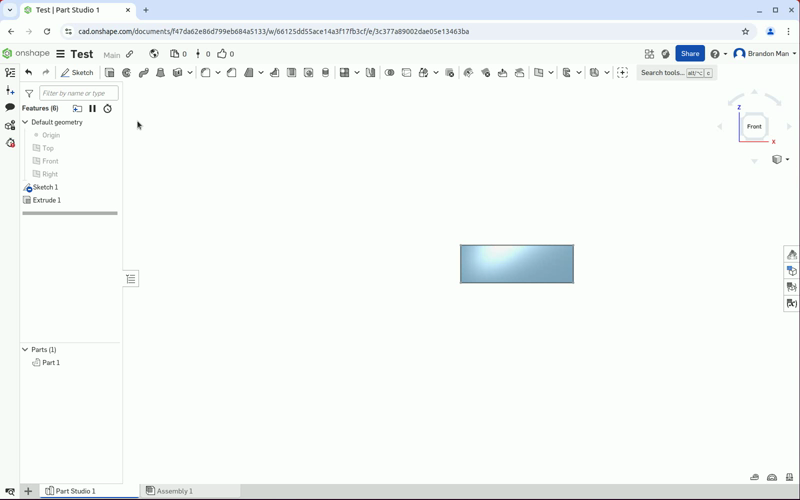
key(shift+h)
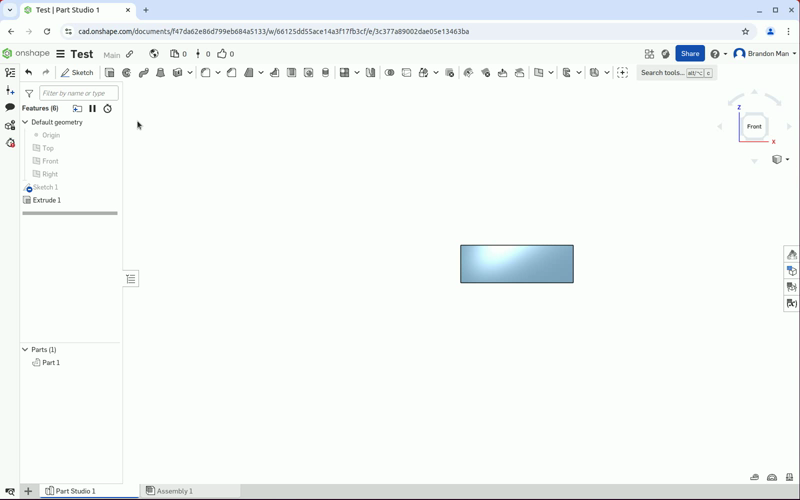
mouse_move(73, 189)
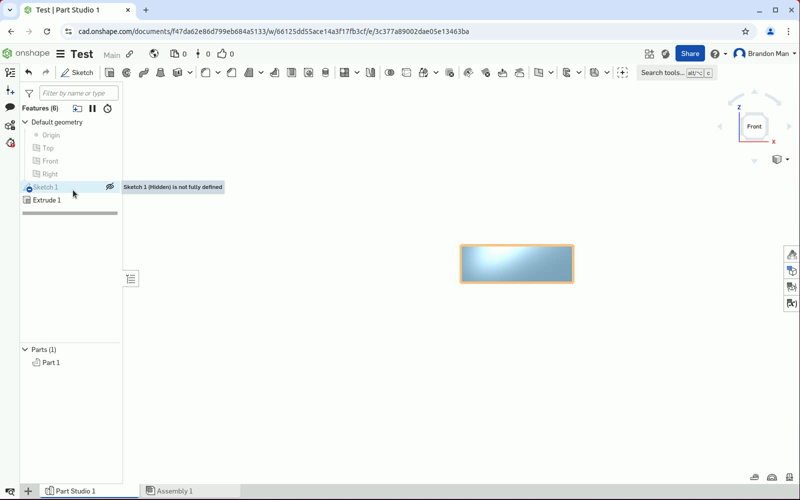
click(73, 189)
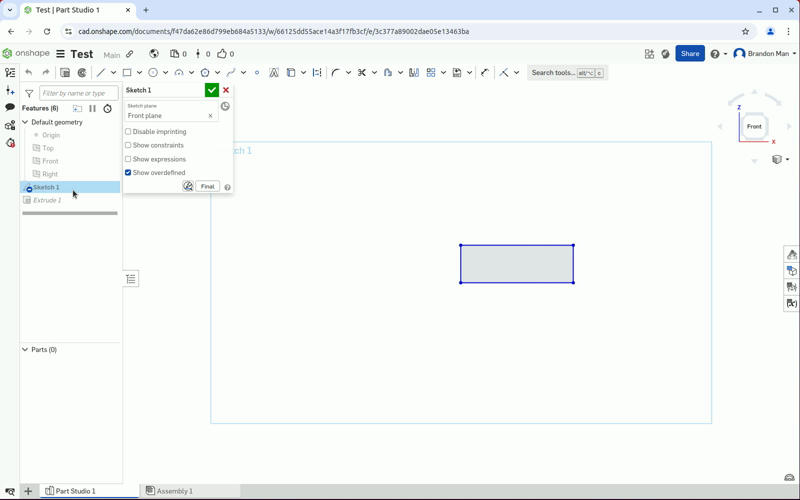
mouse_move(229, 92)
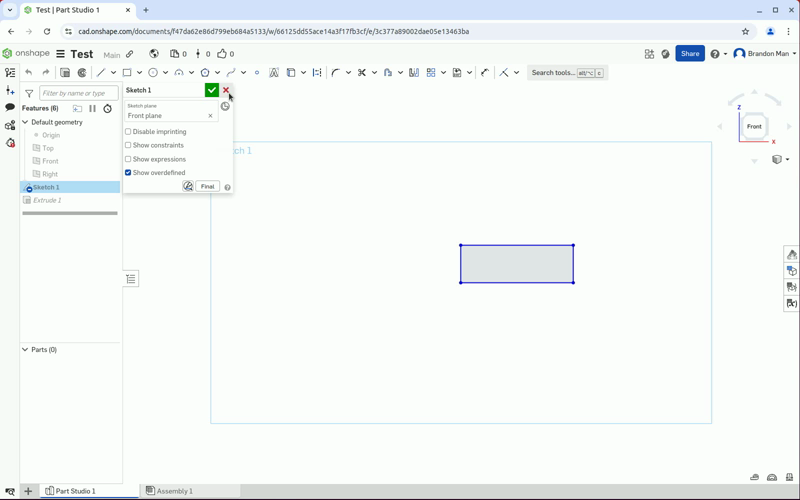
click(229, 92)
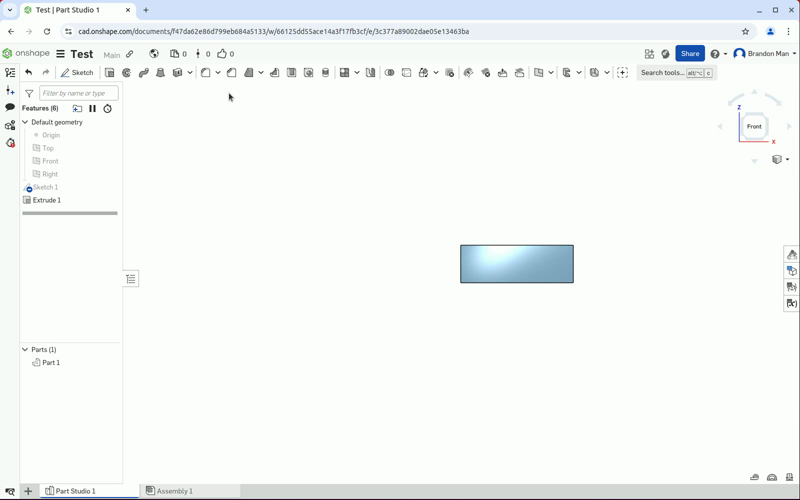
mouse_move(541, 75)
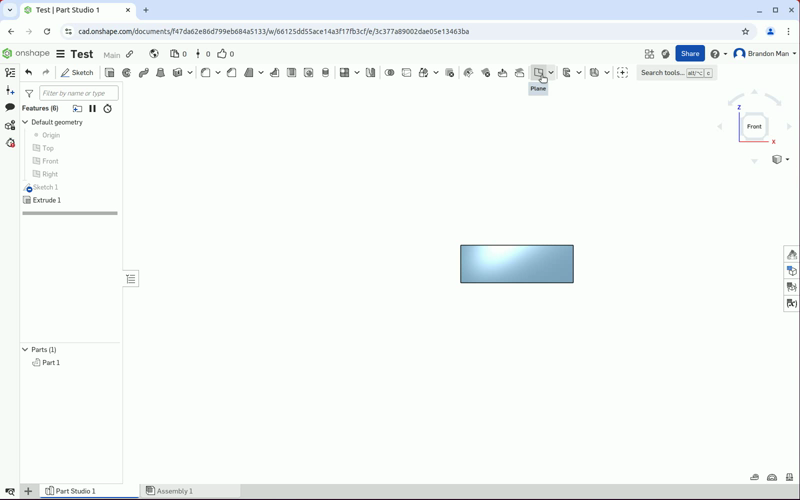
click(541, 75)
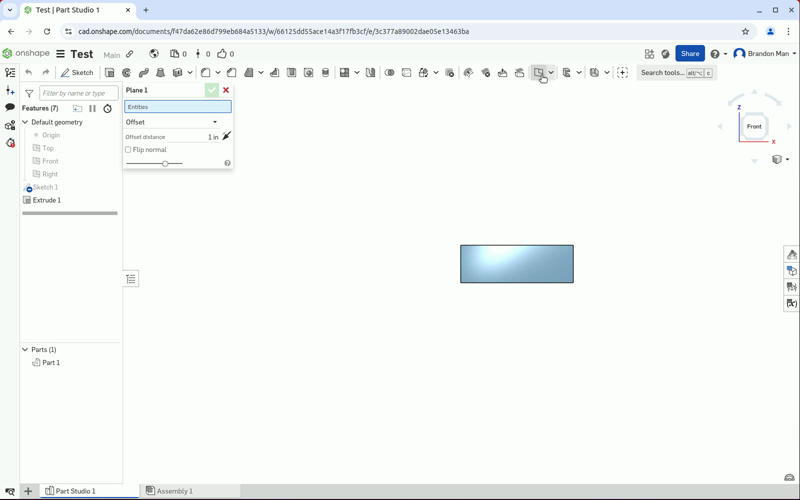
mouse_move(73, 163)
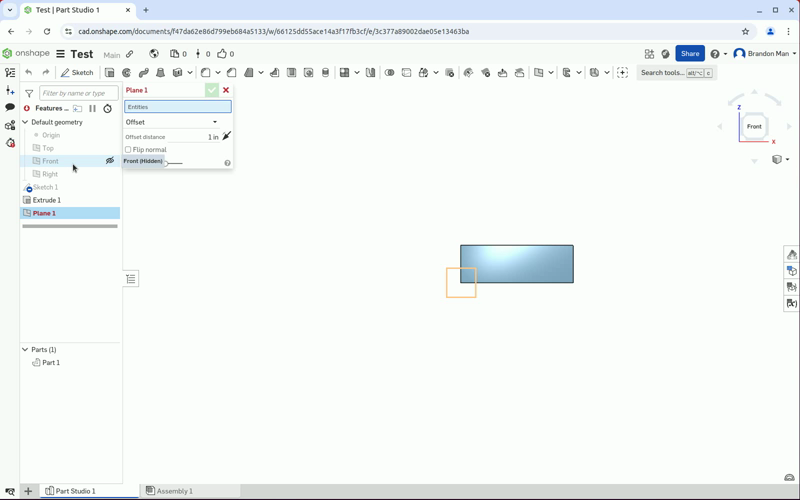
click(73, 163)
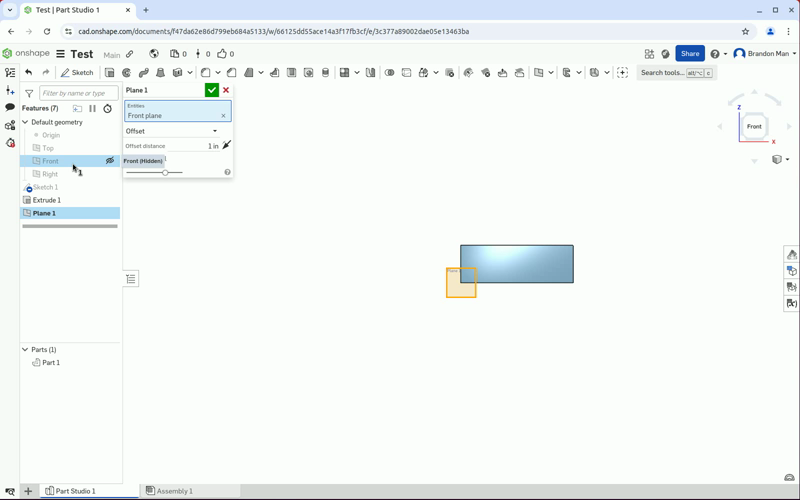
key(tab, 2)
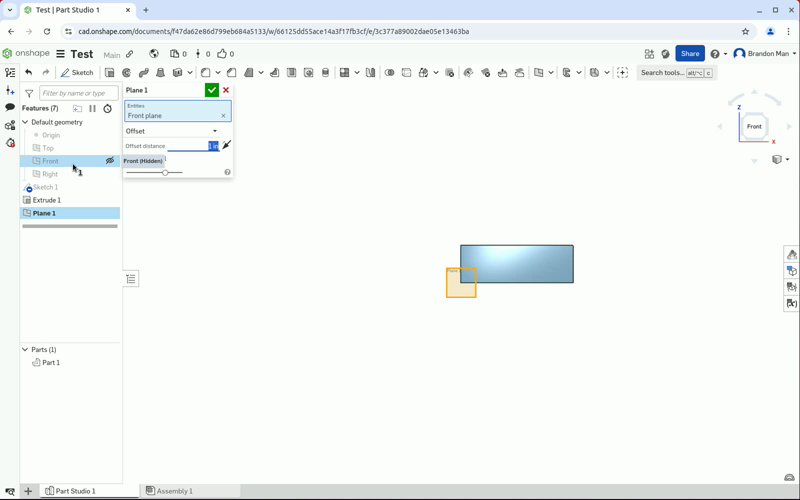
text(11.554)
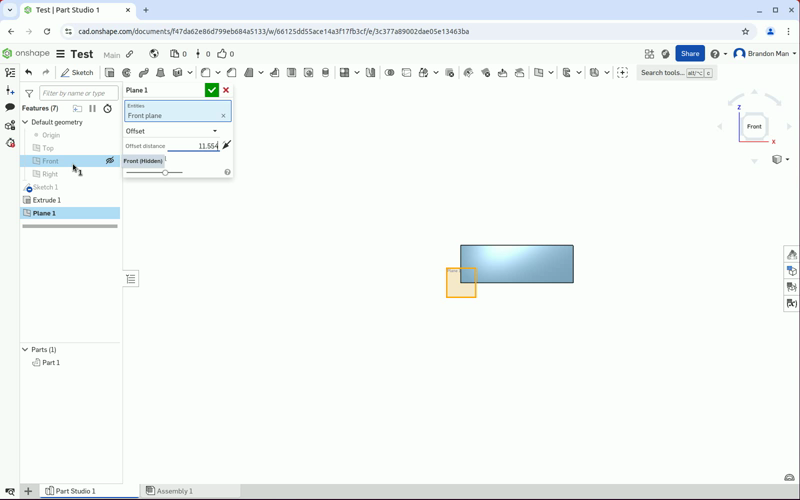
key(enter, 2)
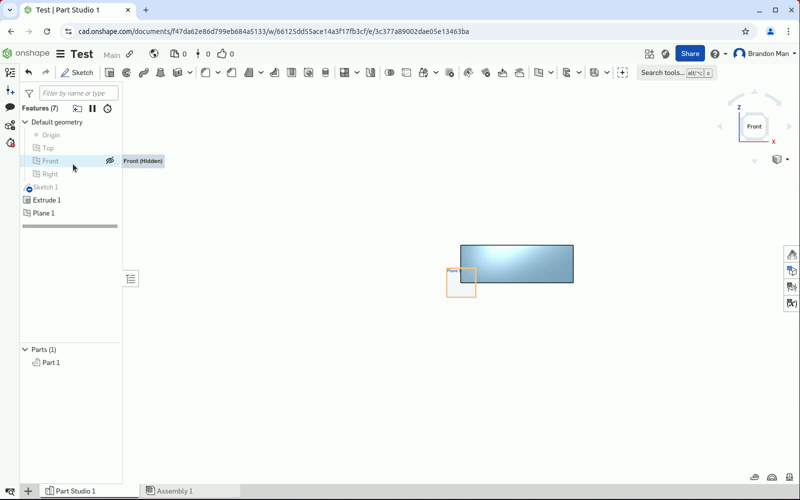
key(shift+s)
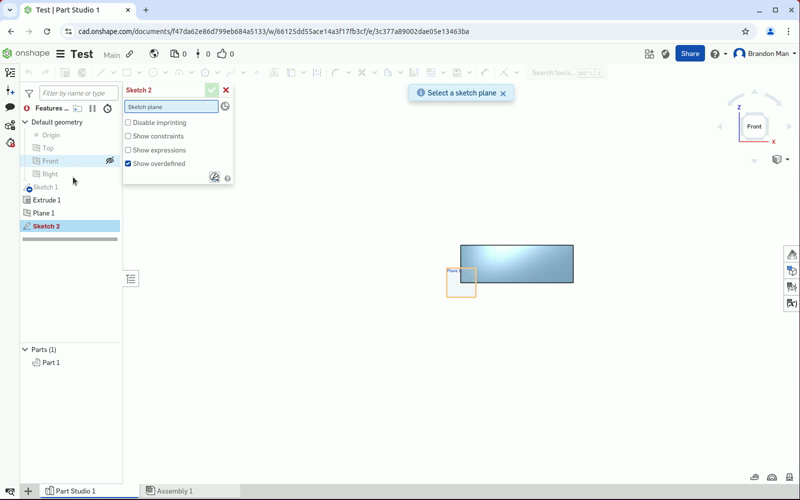
mouse_move(73, 215)
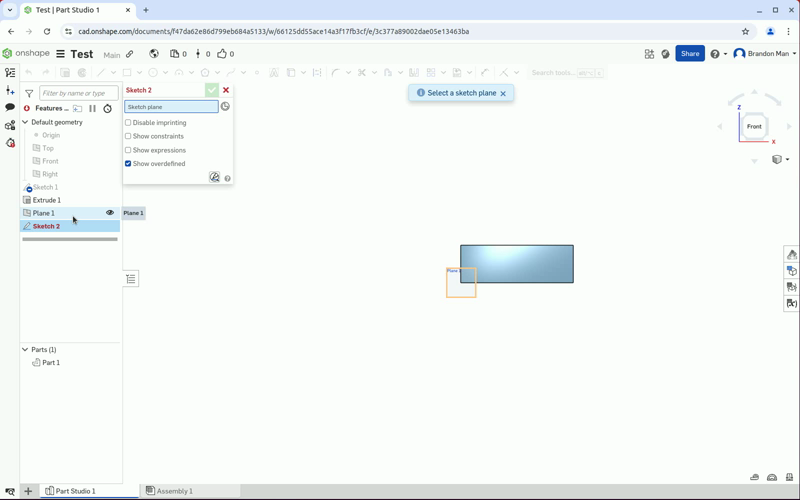
click(73, 215)
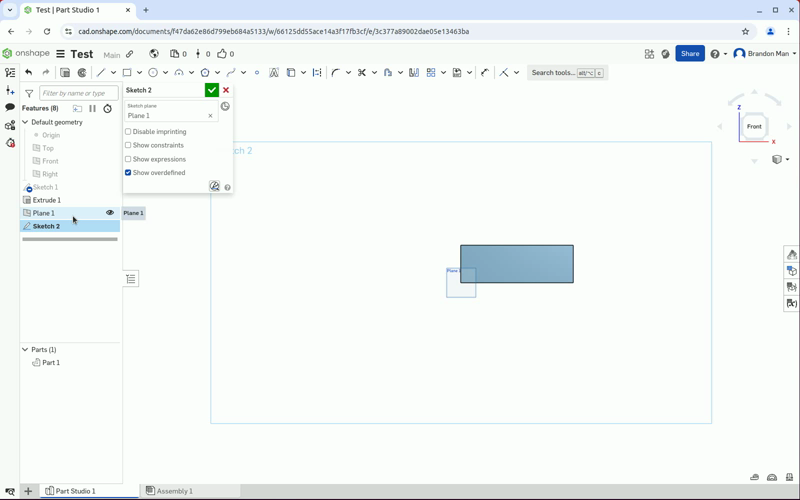
mouse_move(73, 352)
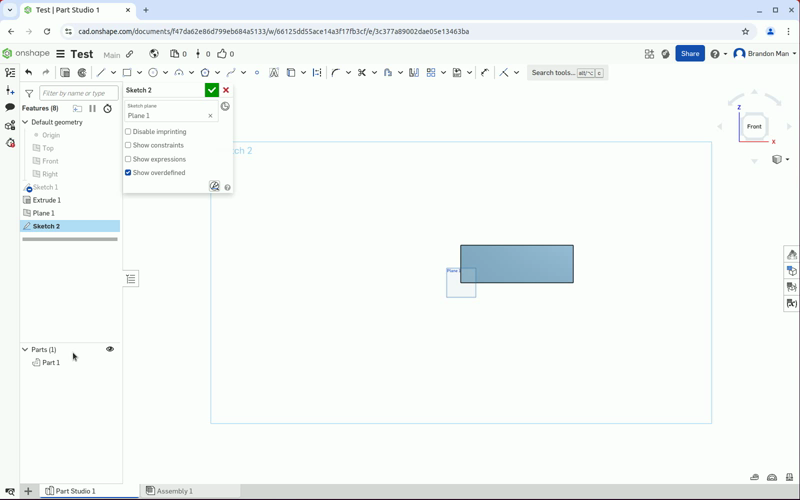
key(y)
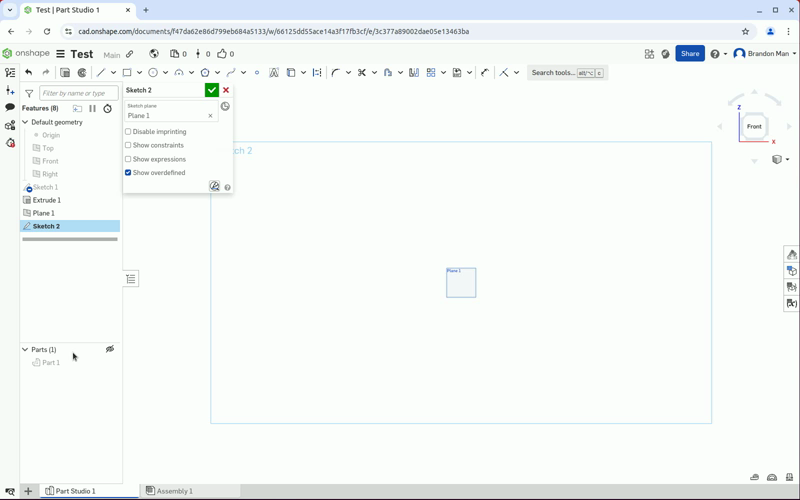
key(l)
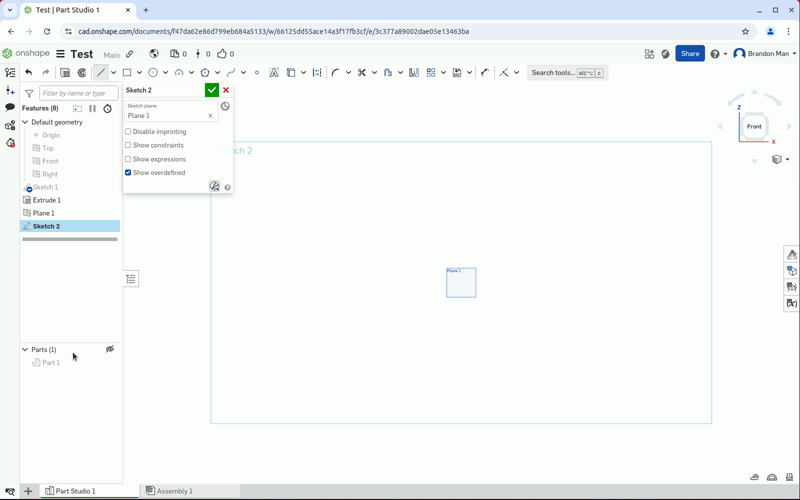
key_down(shift)
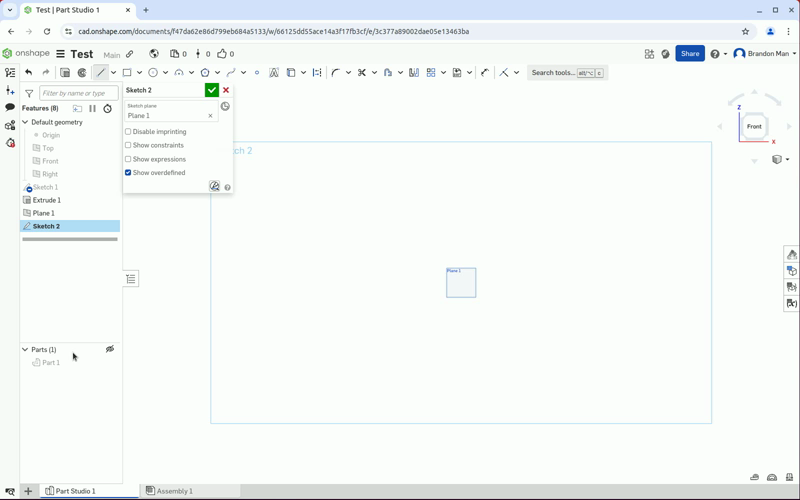
mouse_move(535, 264)
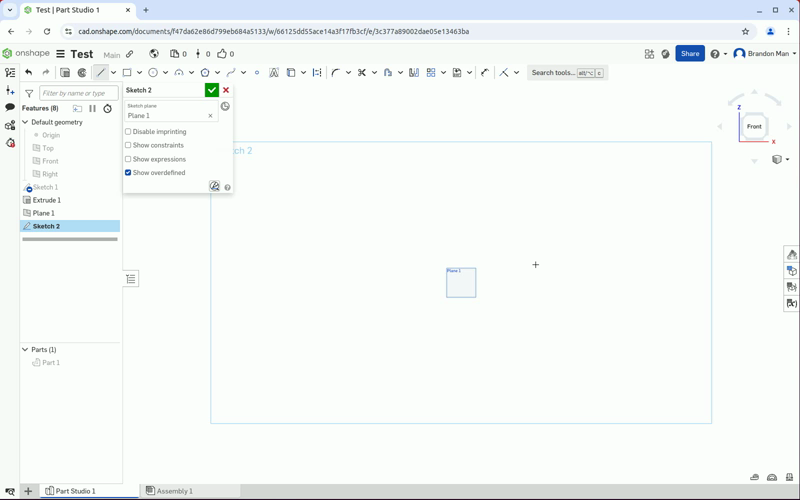
click(535, 264)
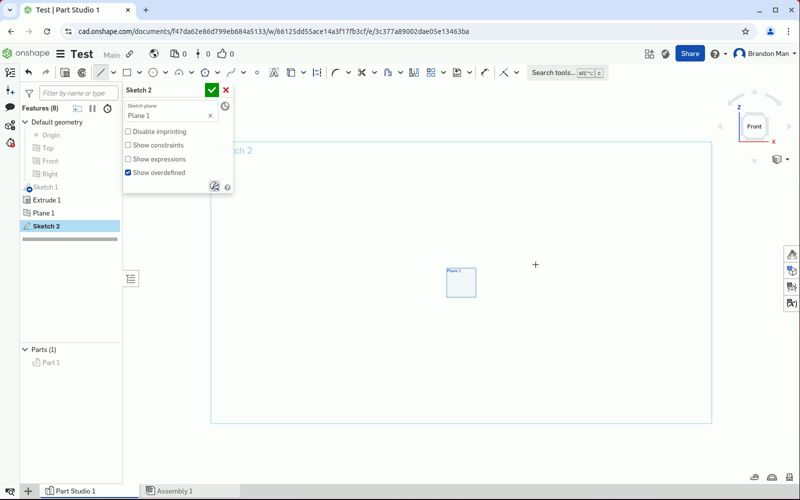
key_up(shift)
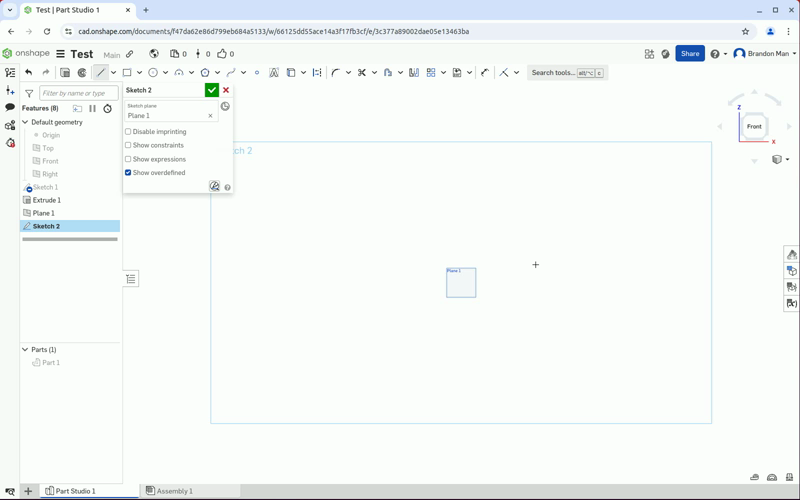
key_down(shift)
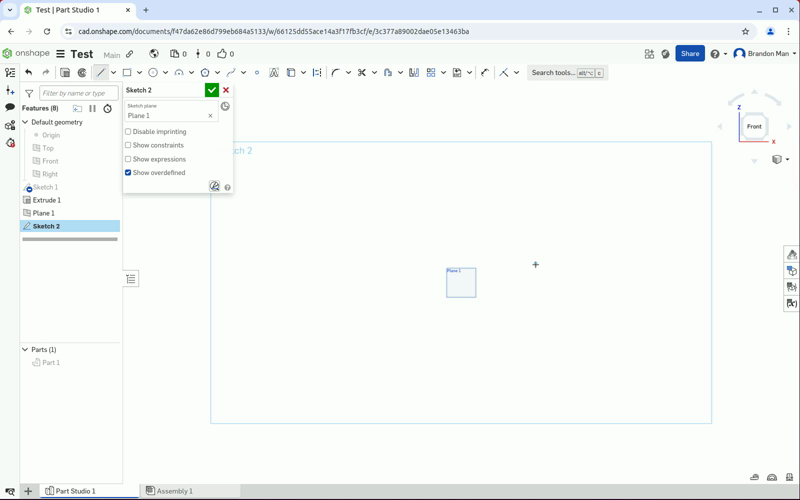
mouse_move(565, 264)
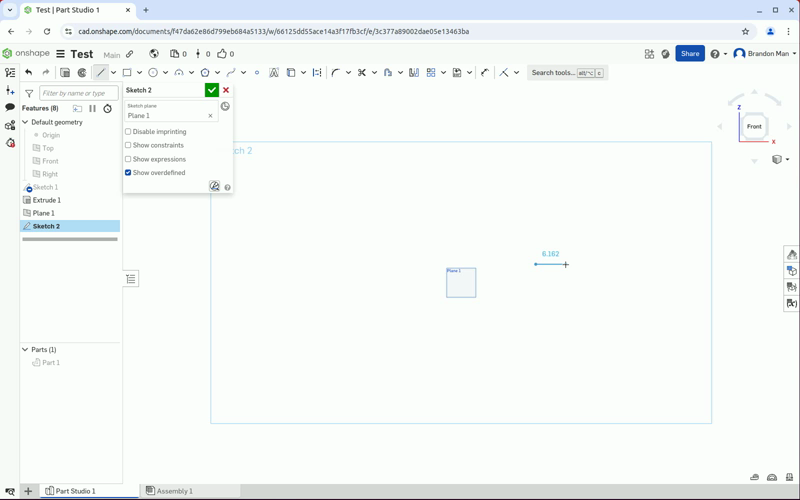
mouse_move(574, 264)
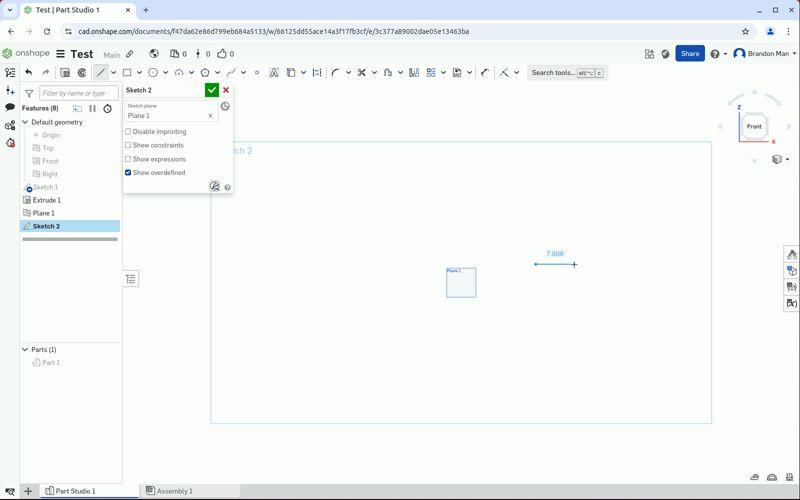
click(574, 264)
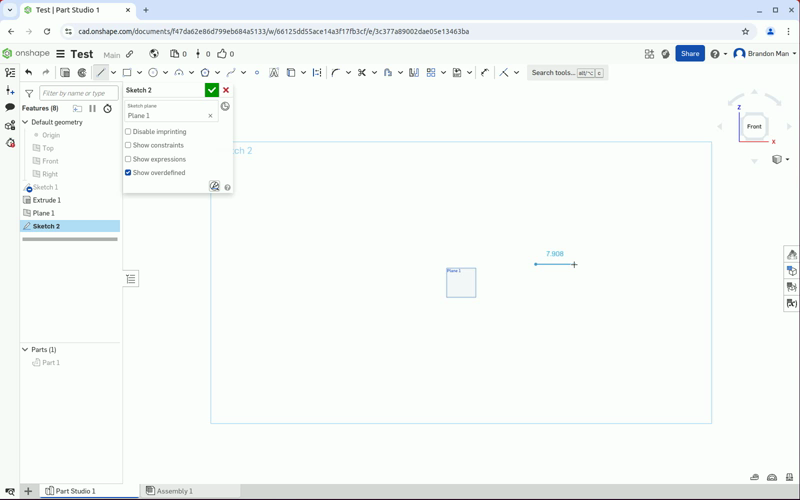
key_up(shift)
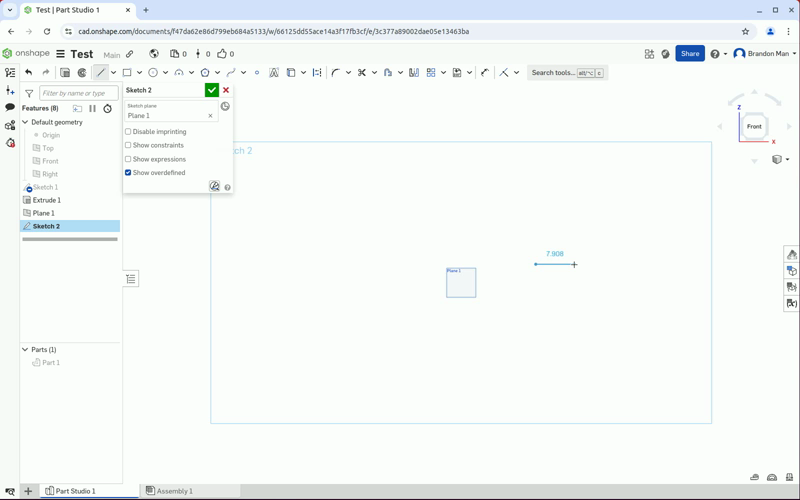
key_down(shift)
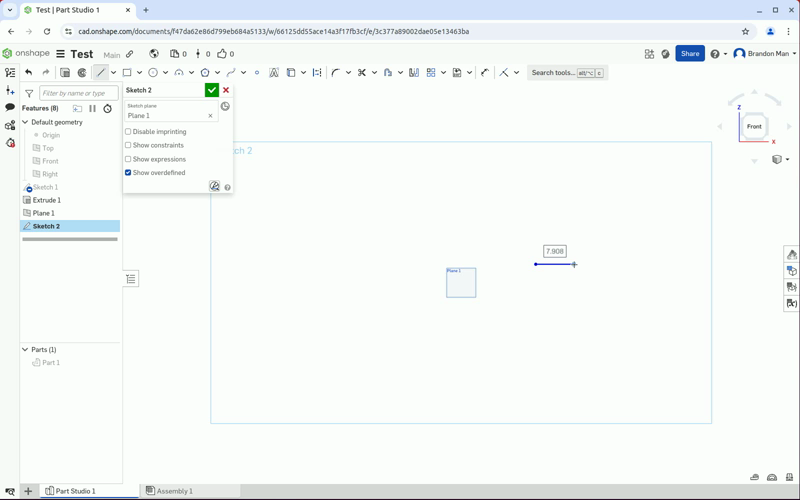
mouse_move(589, 264)
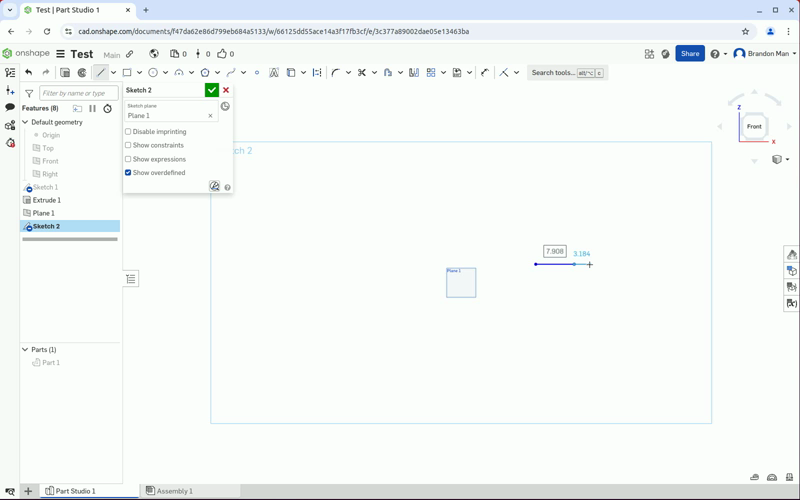
mouse_move(574, 244)
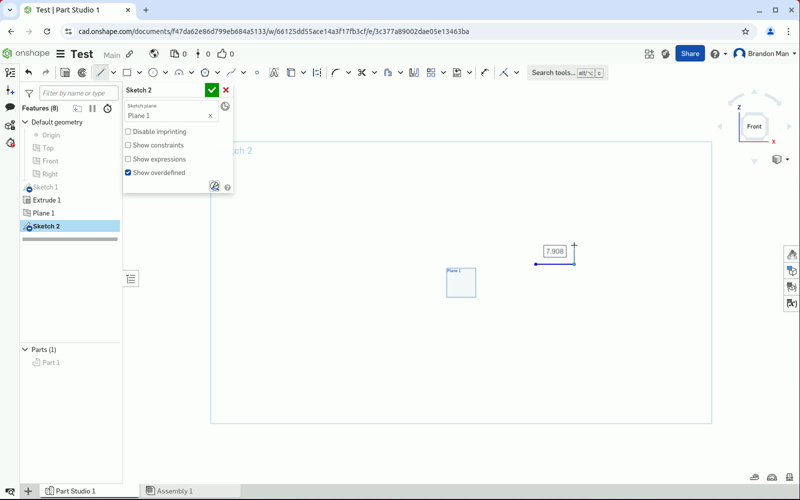
click(574, 244)
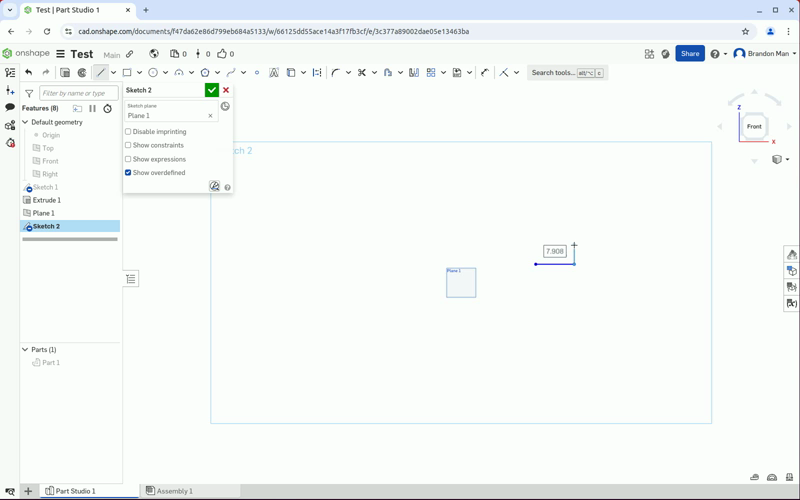
key_up(shift)
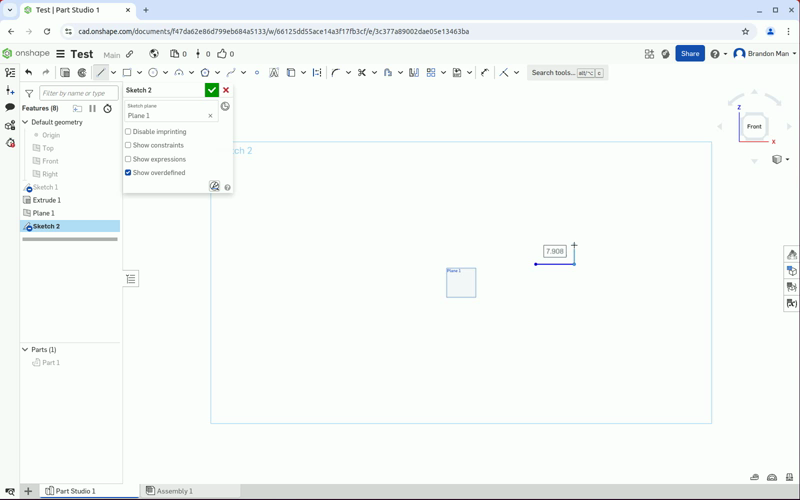
key_down(shift)
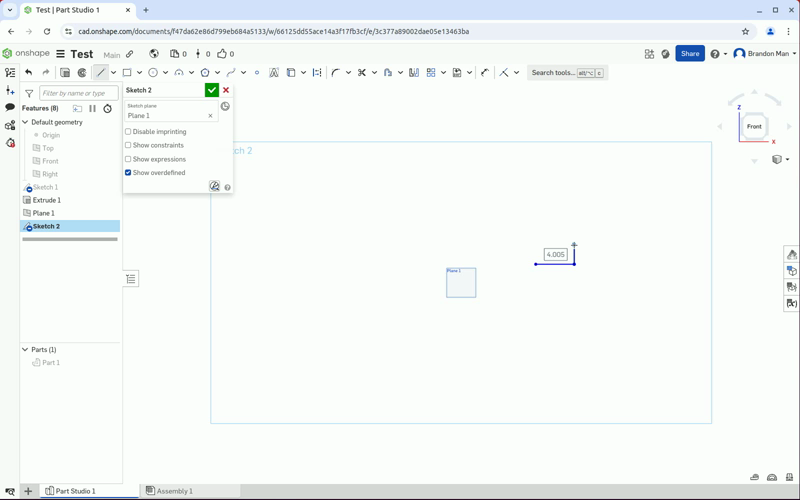
mouse_move(589, 244)
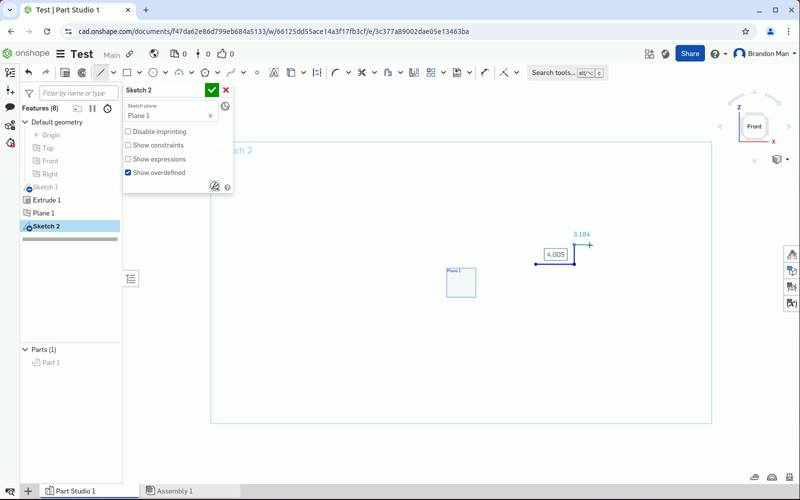
mouse_move(535, 244)
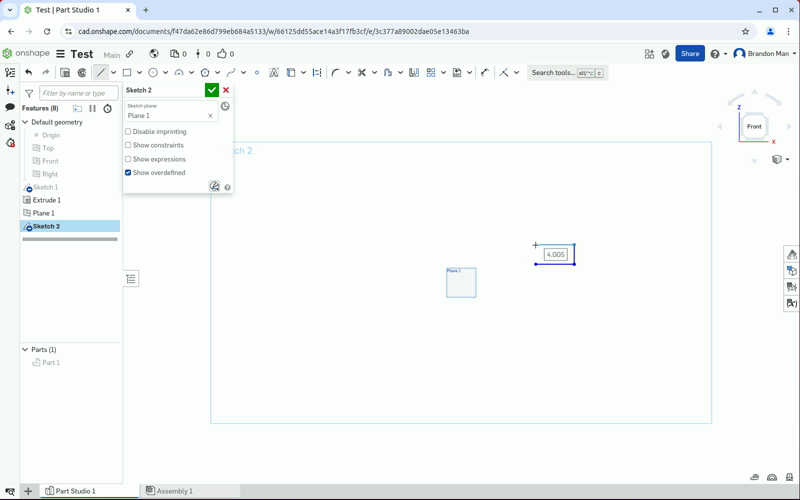
click(535, 244)
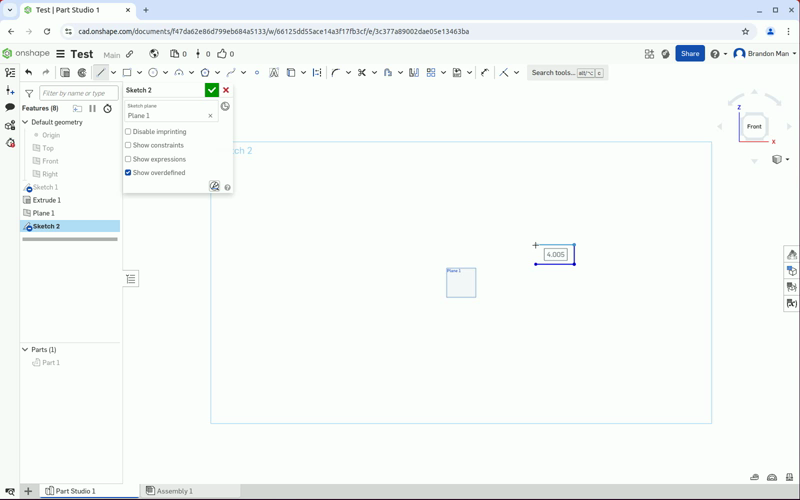
key_up(shift)
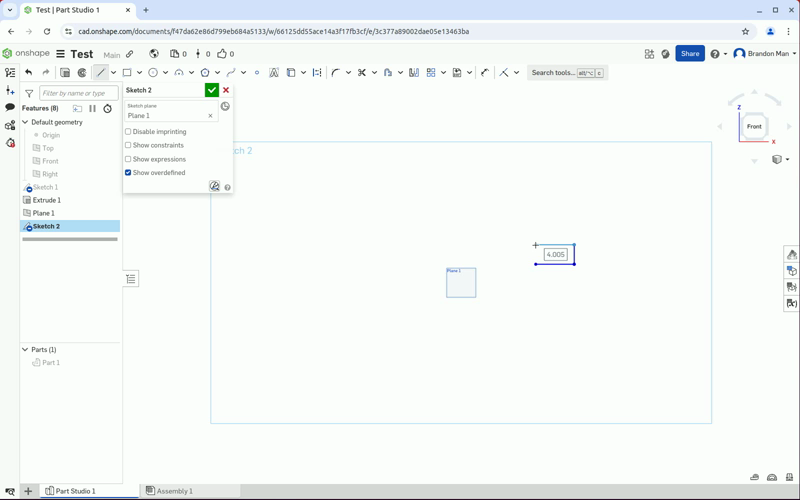
mouse_move(565, 244)
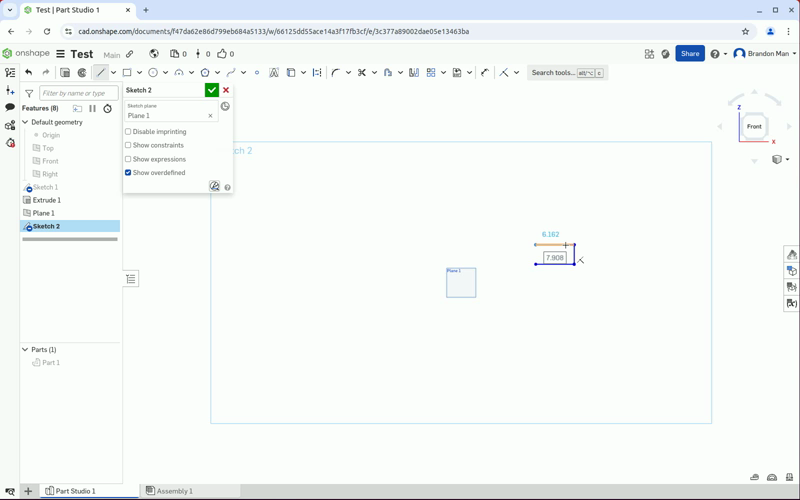
key_down(shift)
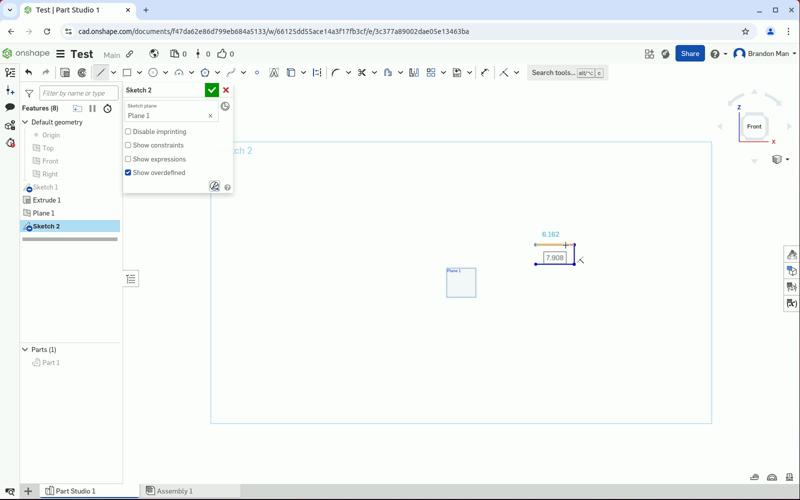
mouse_move(535, 264)
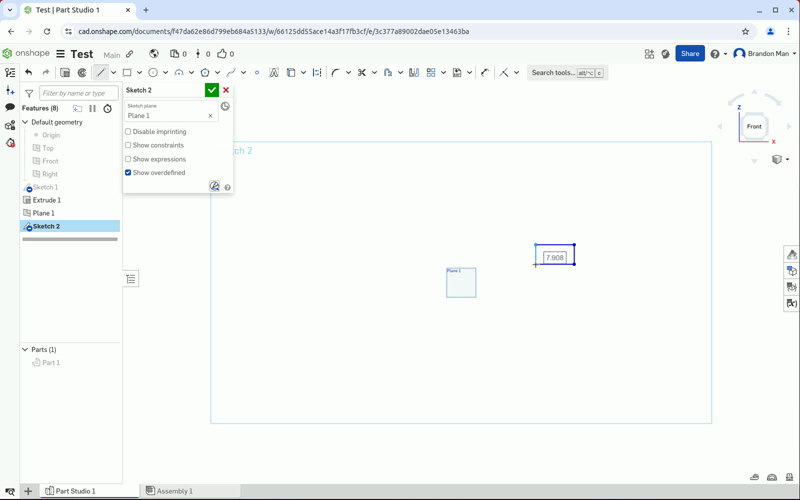
key_up(shift)
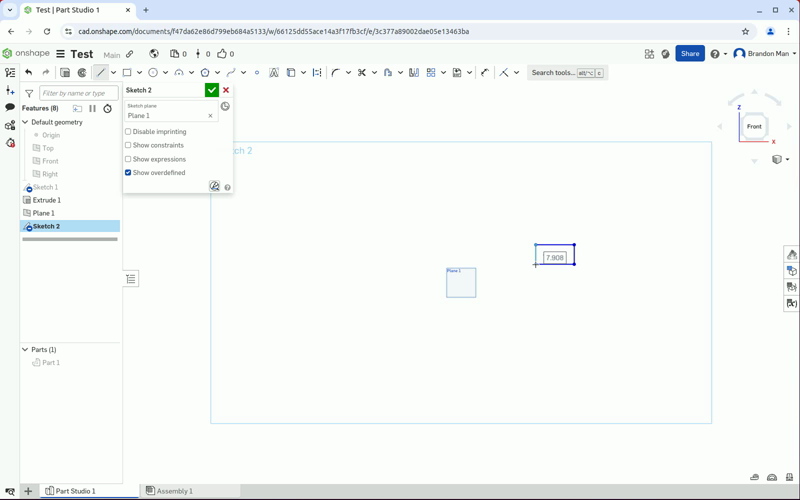
click(535, 264)
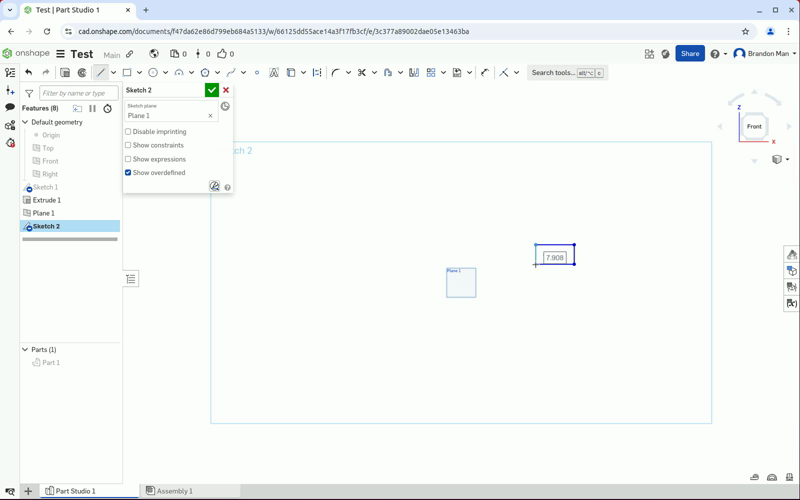
key(esc)
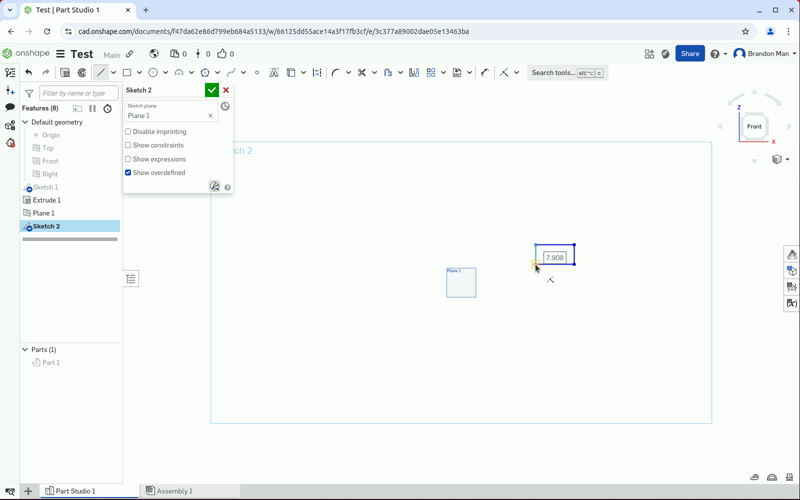
mouse_move(570, 256)
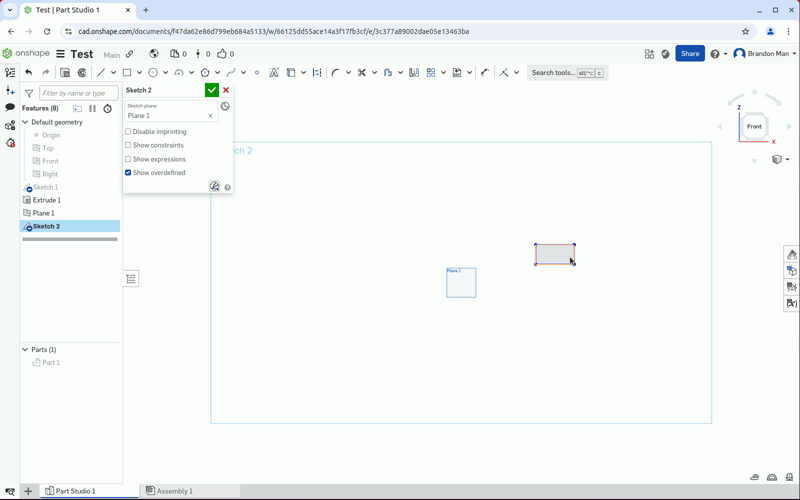
scroll(6)
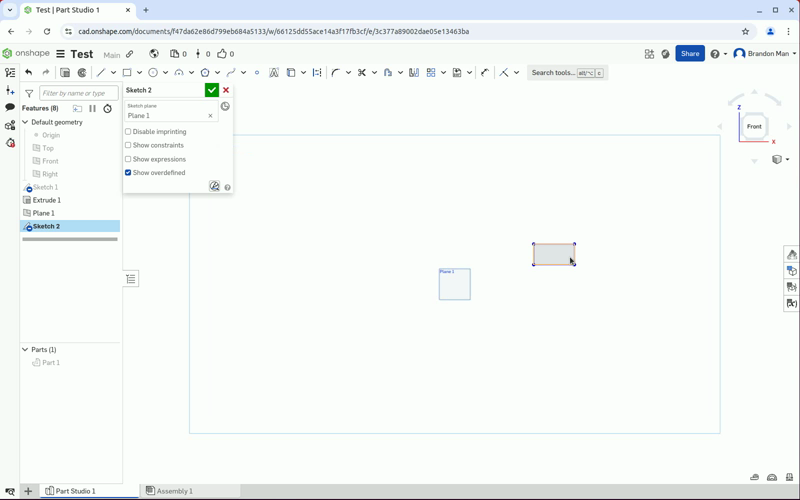
scroll(6)
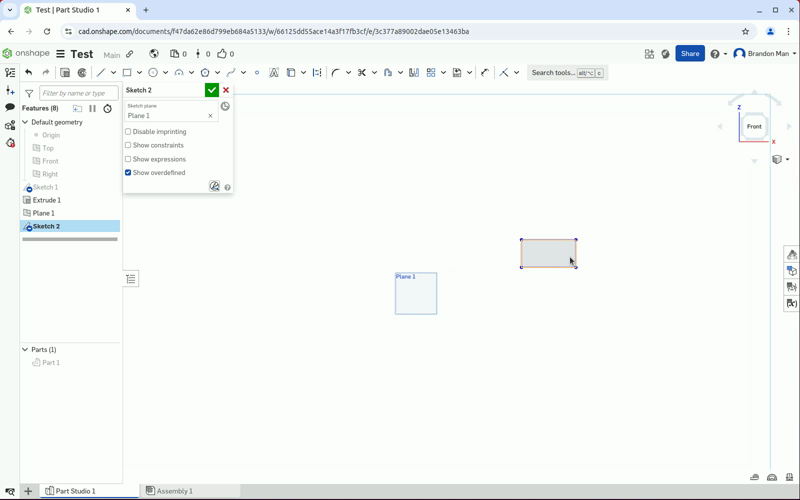
scroll(6)
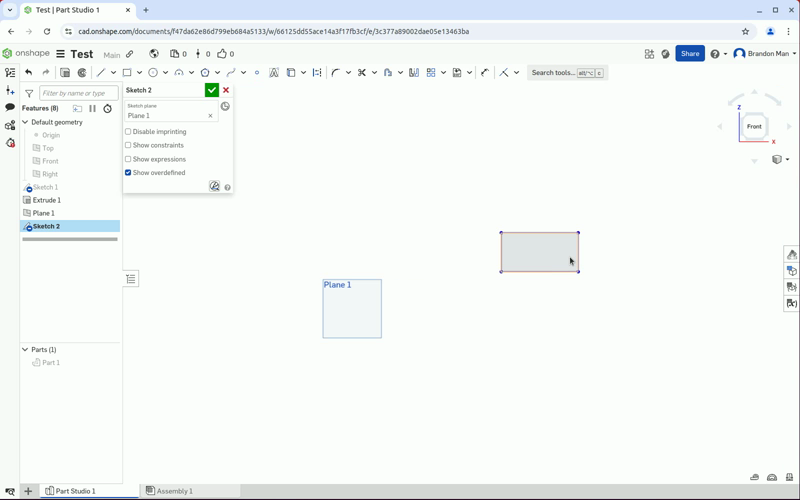
scroll(6)
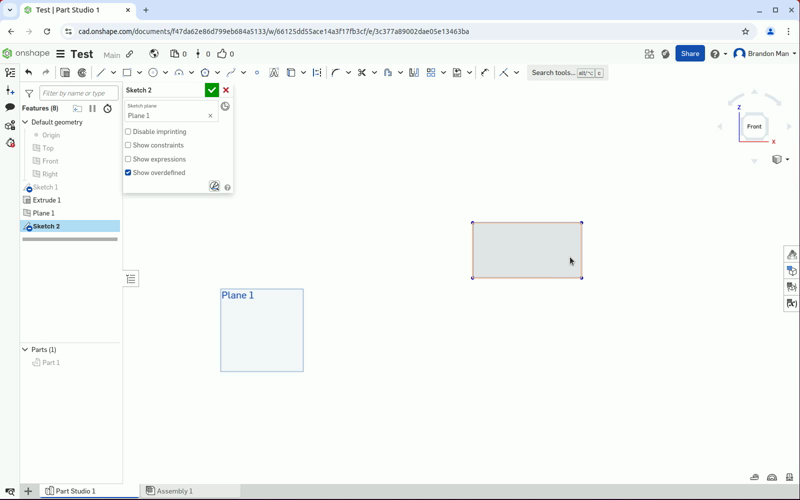
scroll(6)
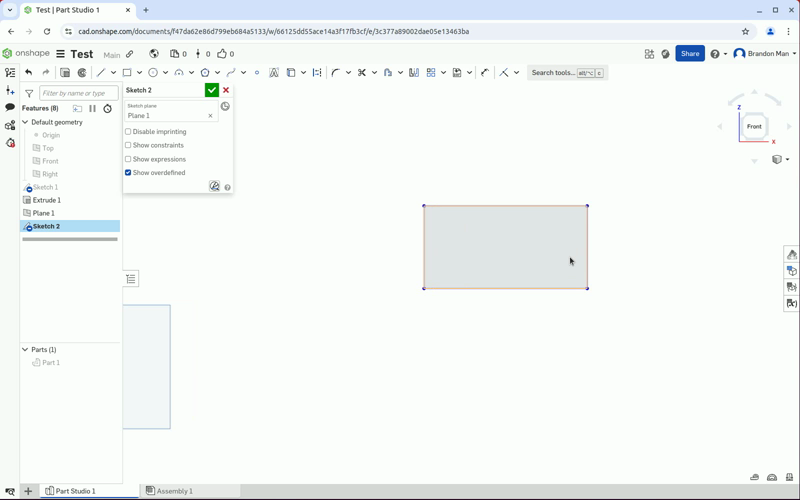
scroll(6)
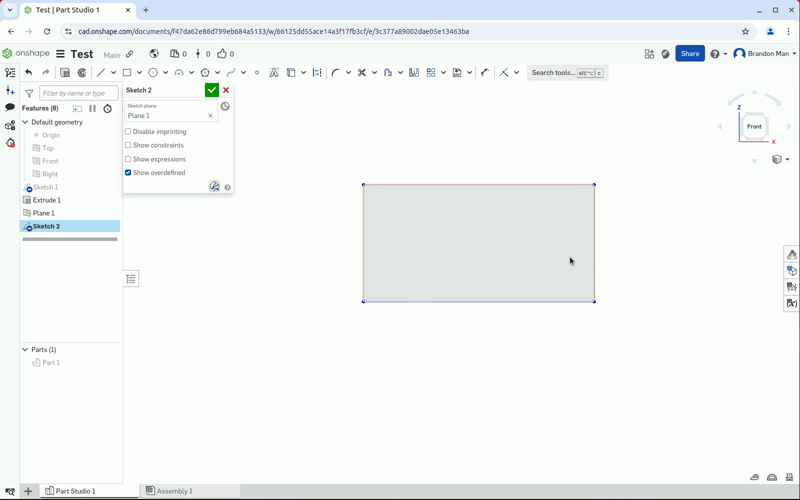
scroll(6)
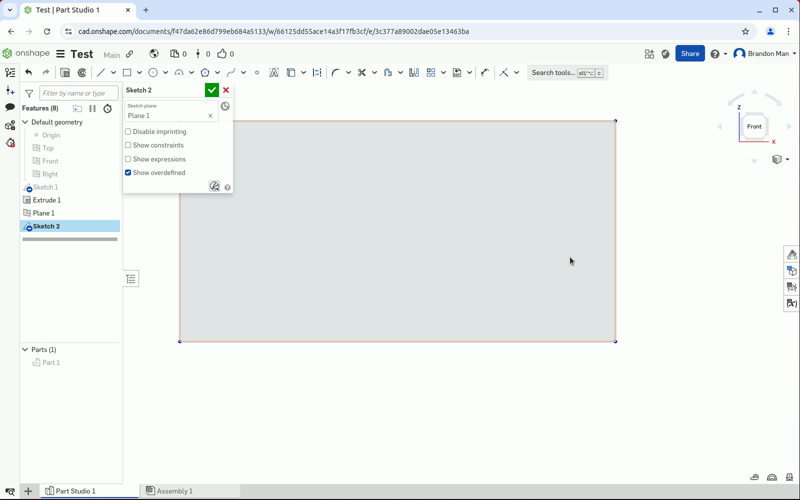
click(570, 256)
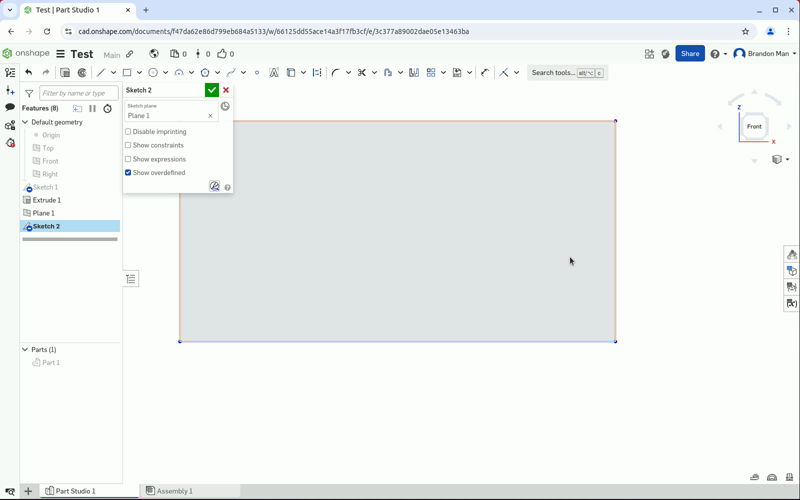
scroll(-6)
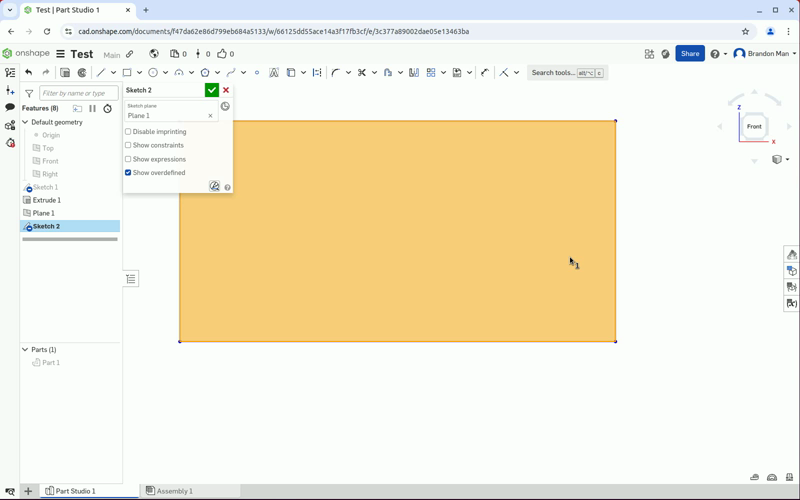
scroll(-6)
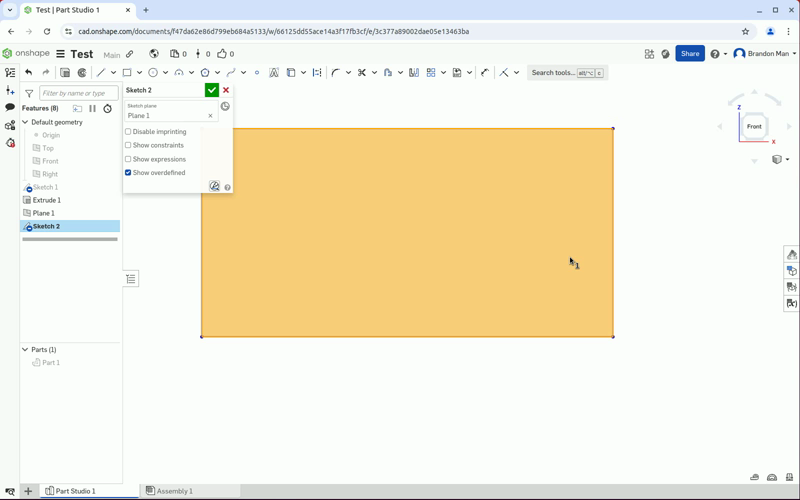
scroll(-6)
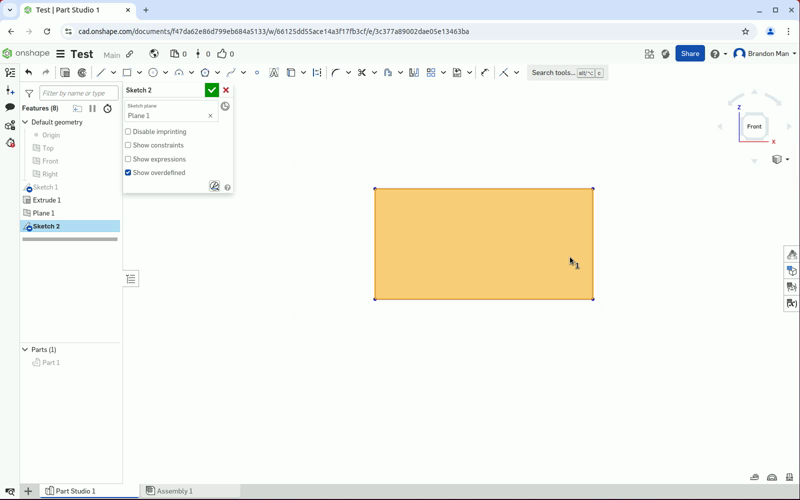
scroll(-6)
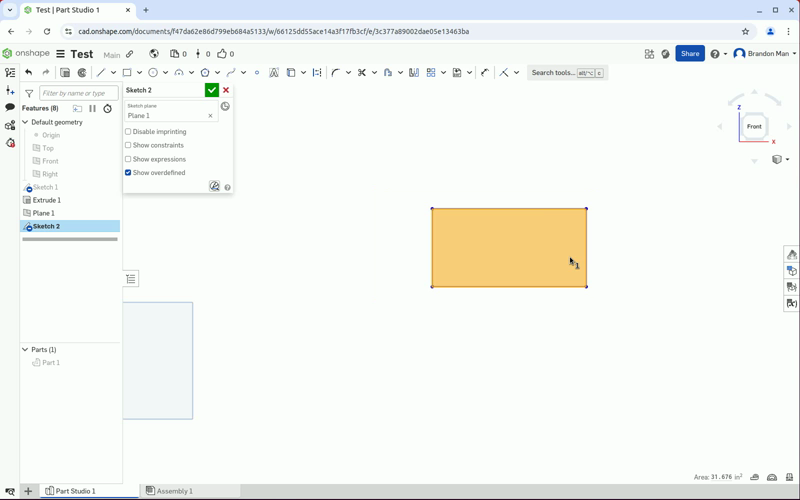
scroll(-6)
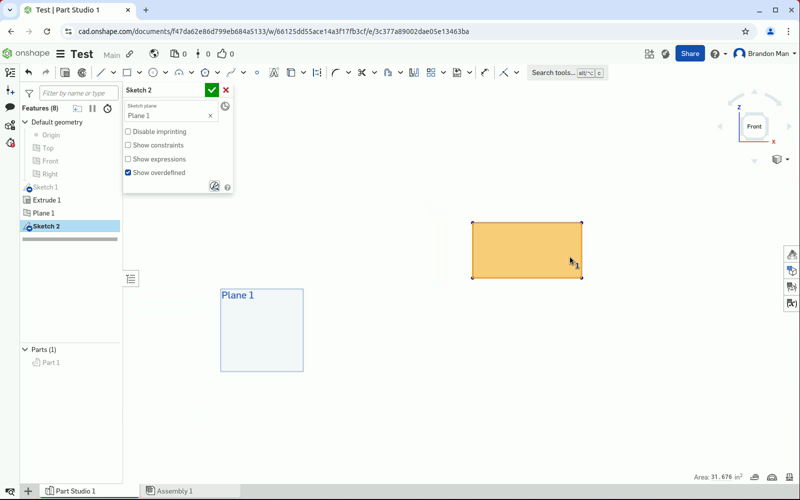
scroll(-6)
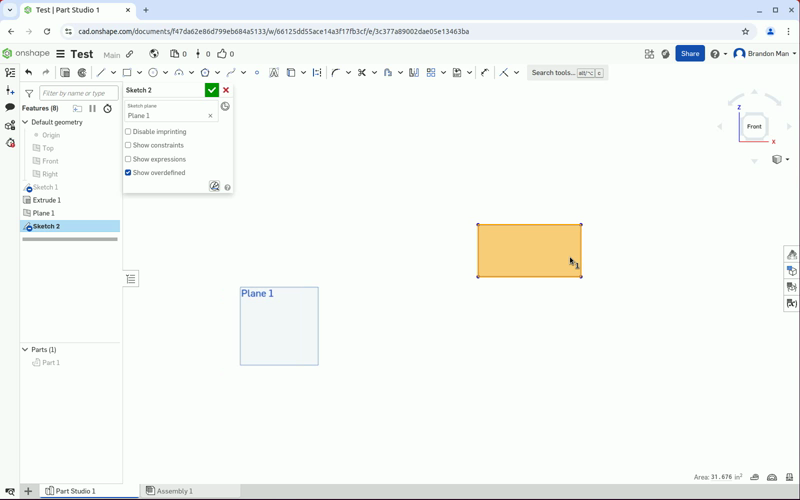
scroll(-6)
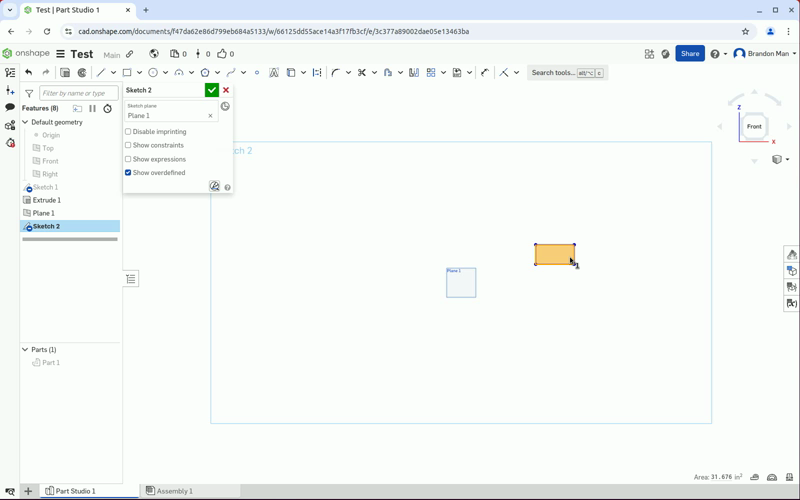
mouse_move(73, 352)
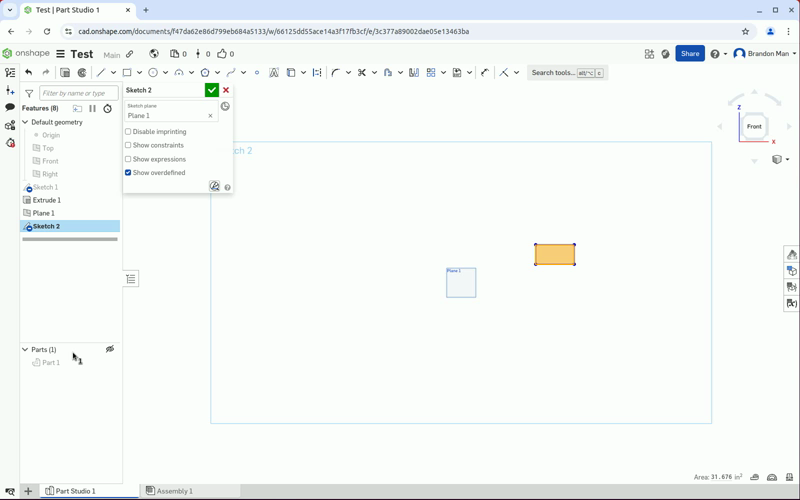
key(shift+y)
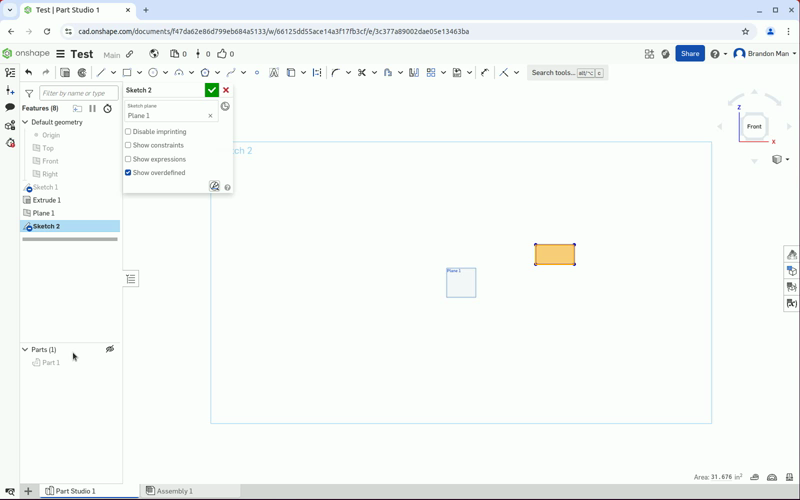
key(shift+e)
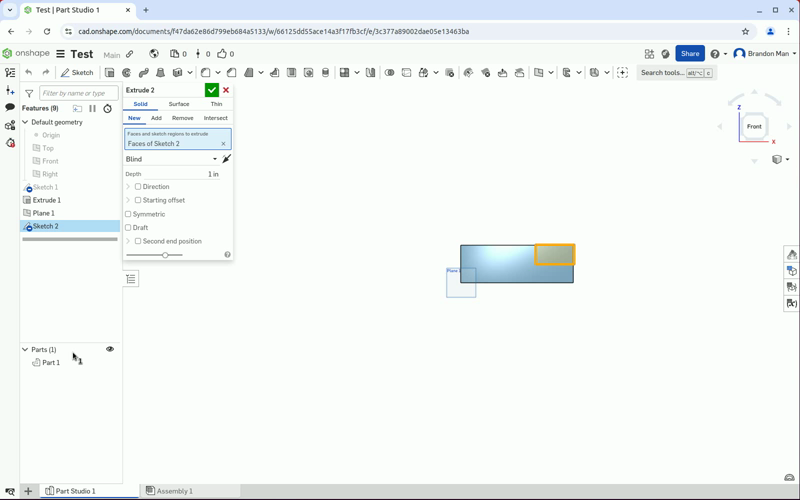
mouse_move(143, 106)
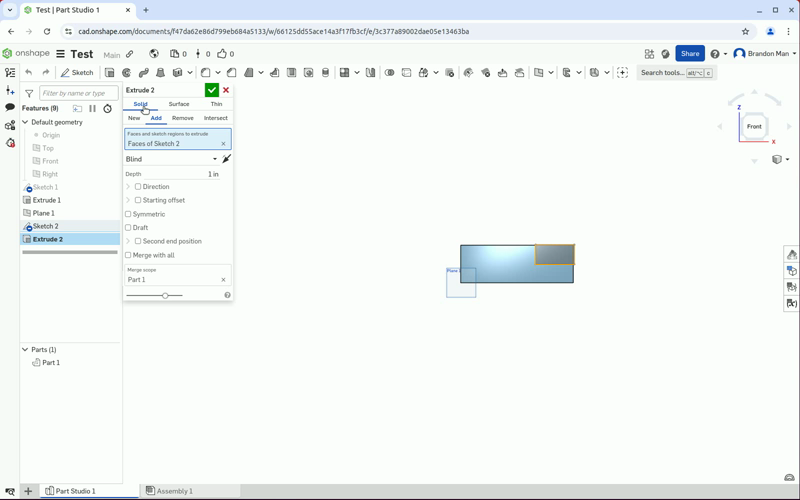
click(143, 106)
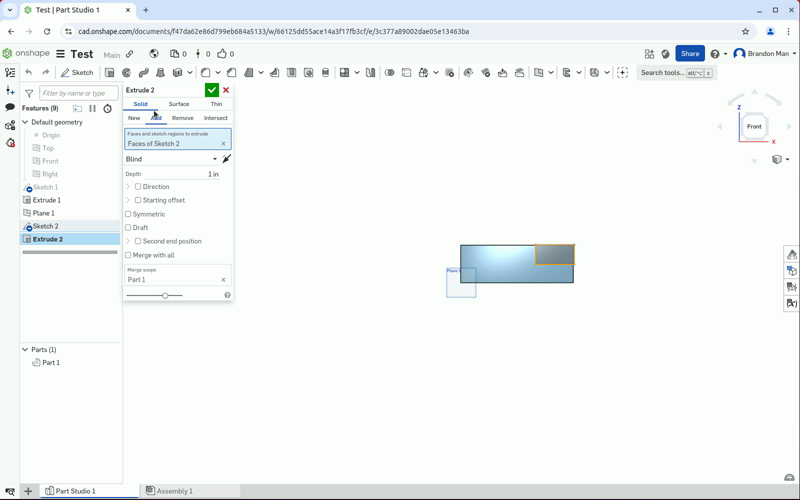
mouse_move(186, 120)
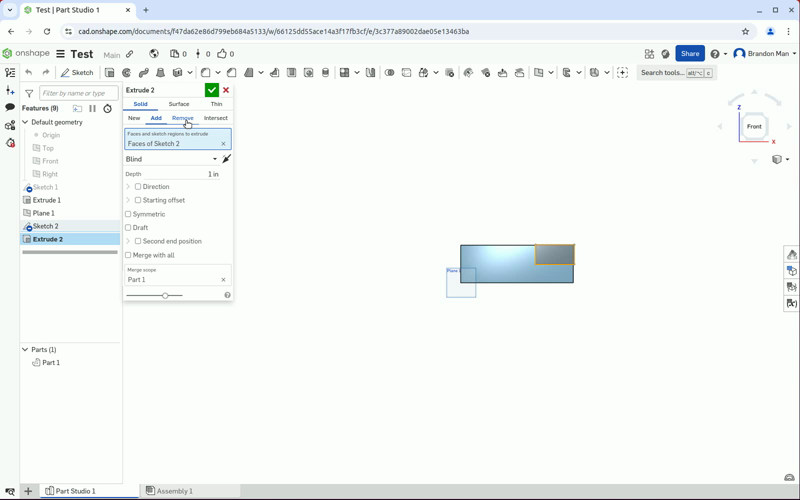
click(186, 120)
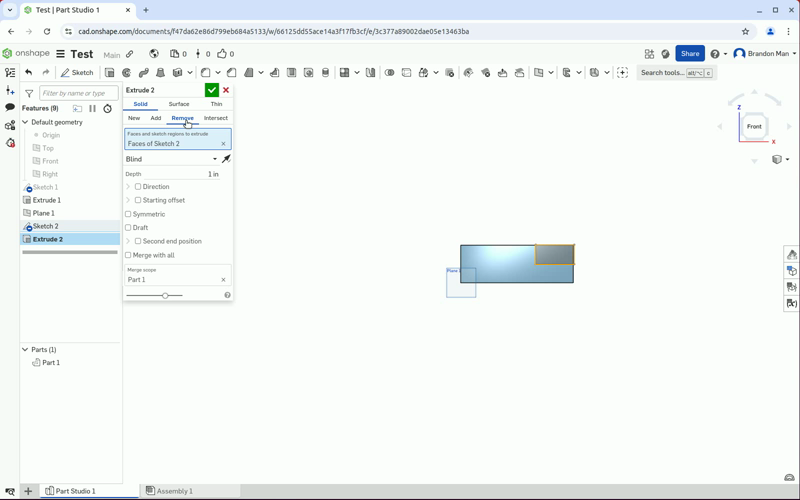
key(tab, 4)
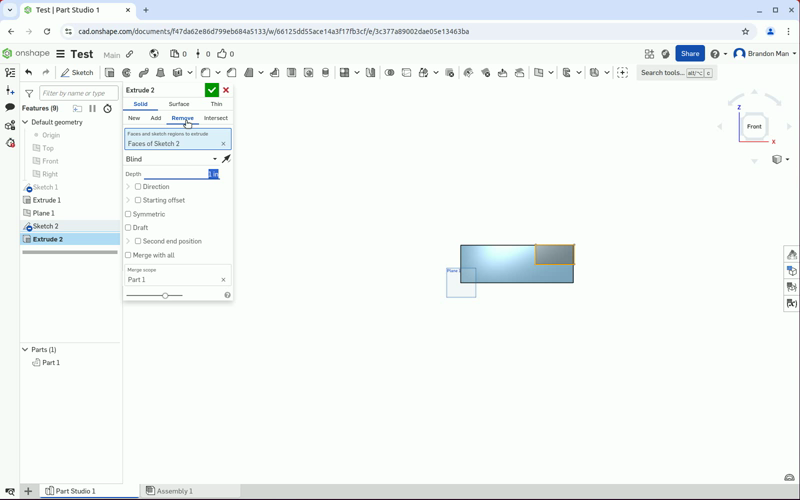
text(3.851)
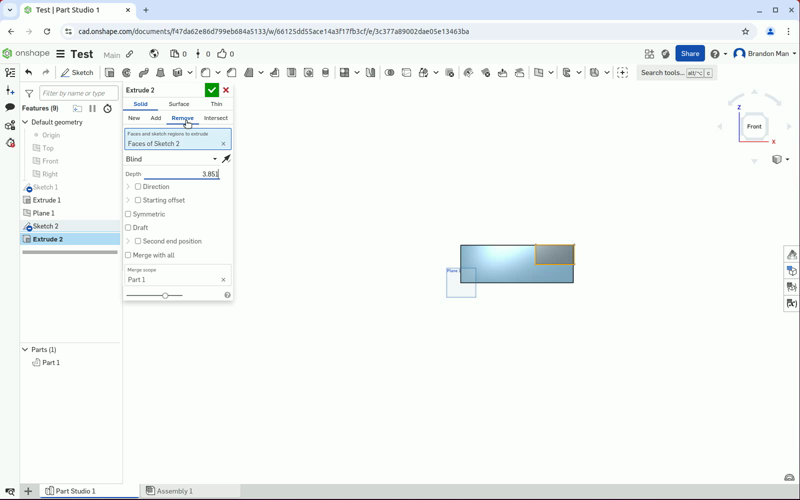
key(tab, 6)
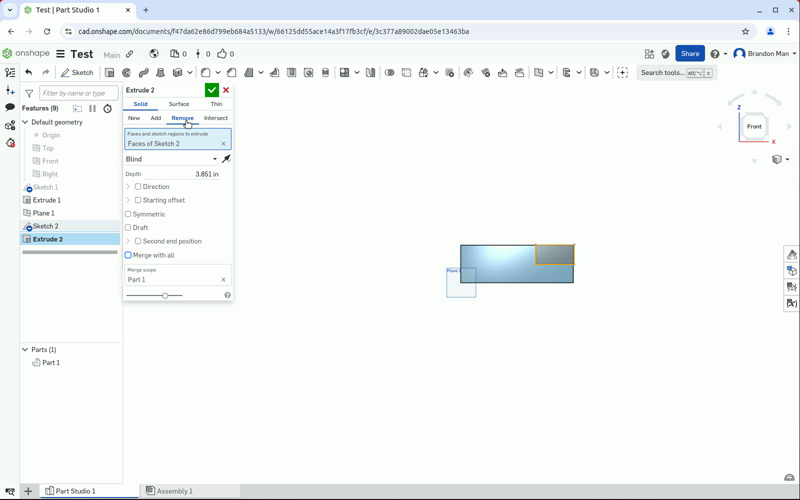
key(space)
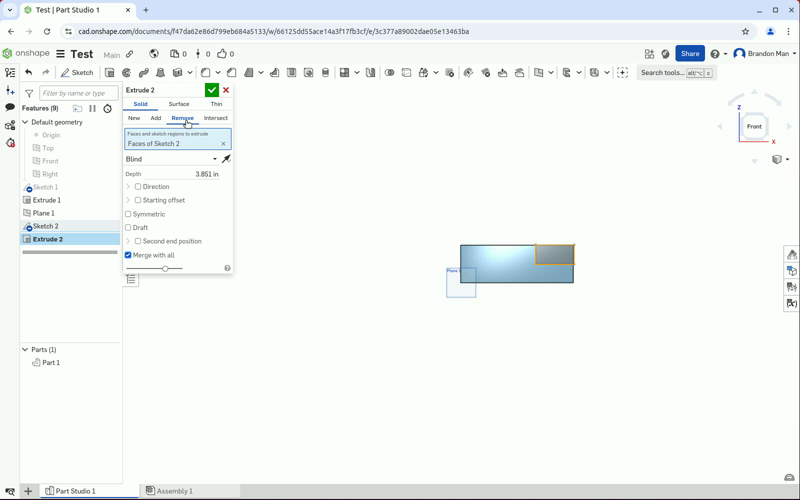
key(enter)
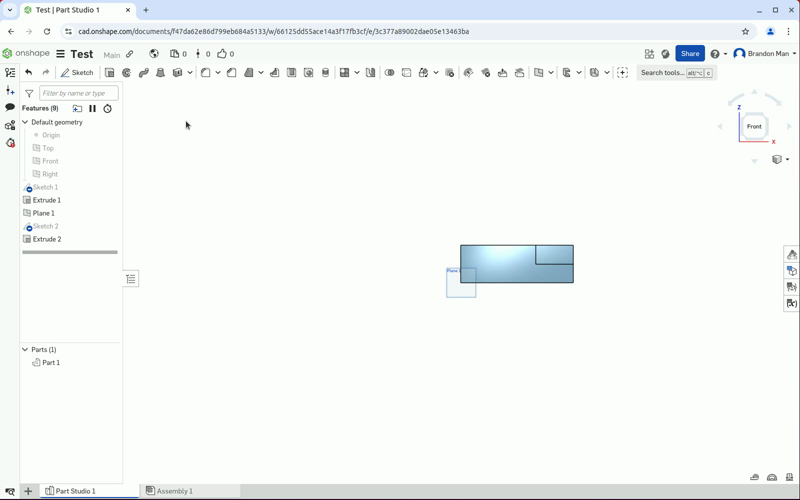
key(shift+h)
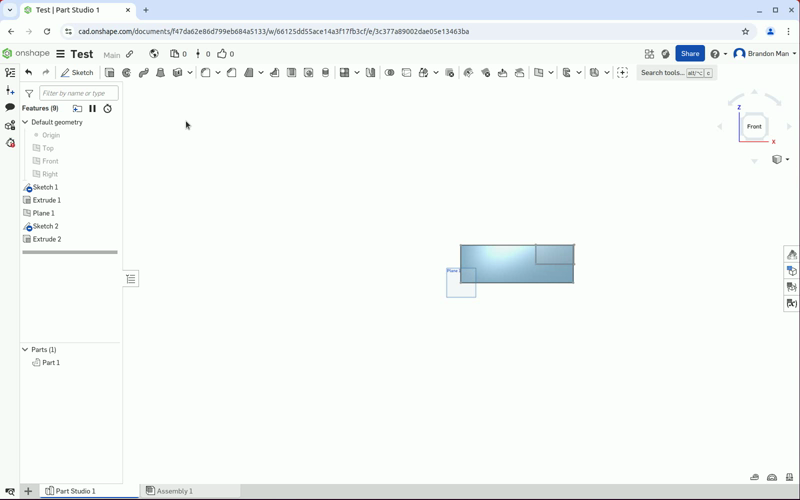
key(shift+h)
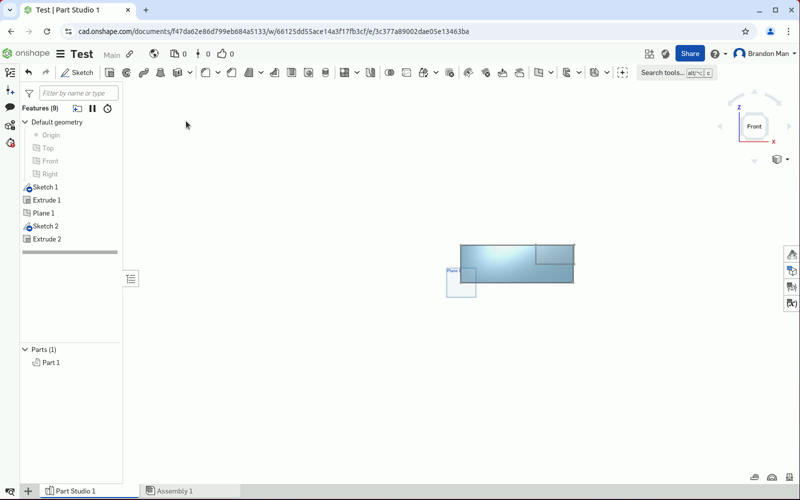
key(shift+7)
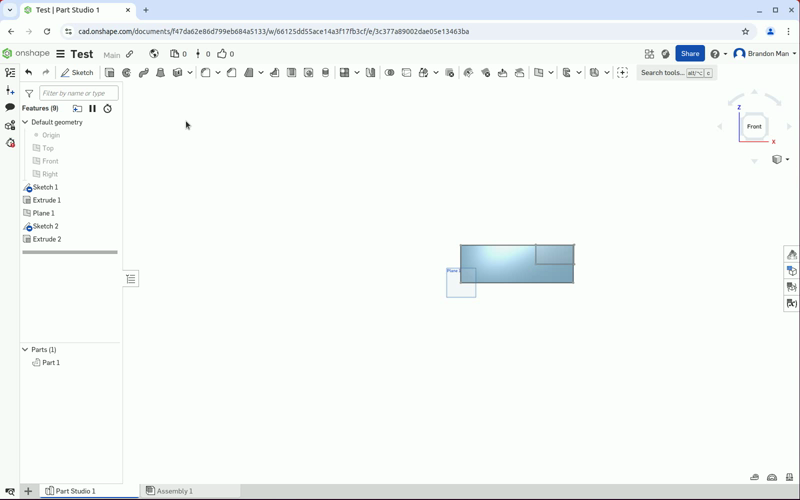
key(left, 2)
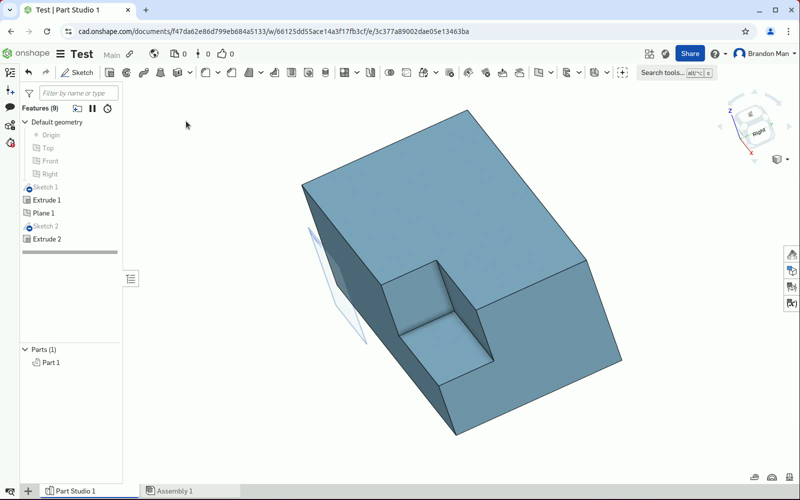
key(down, 2)
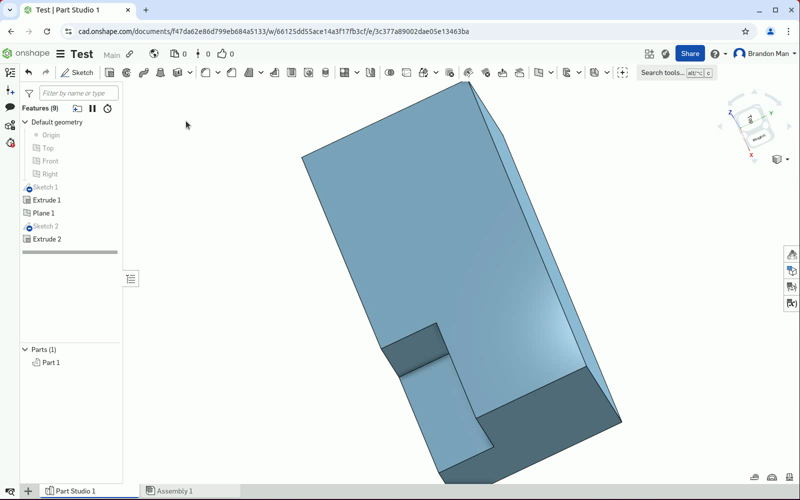
key(up, 2)
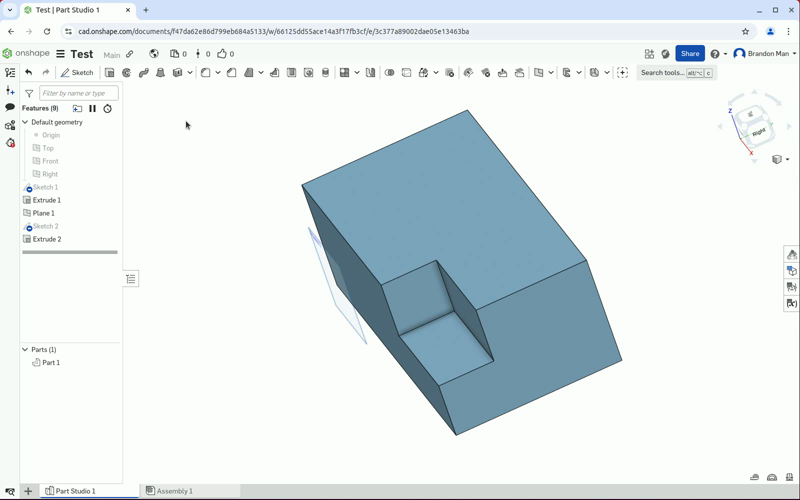
key(right, 2)
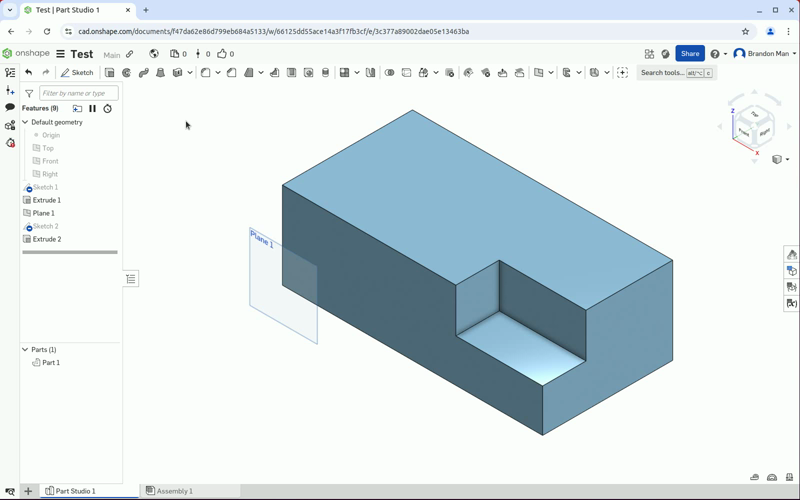
mouse_move(73, 189)
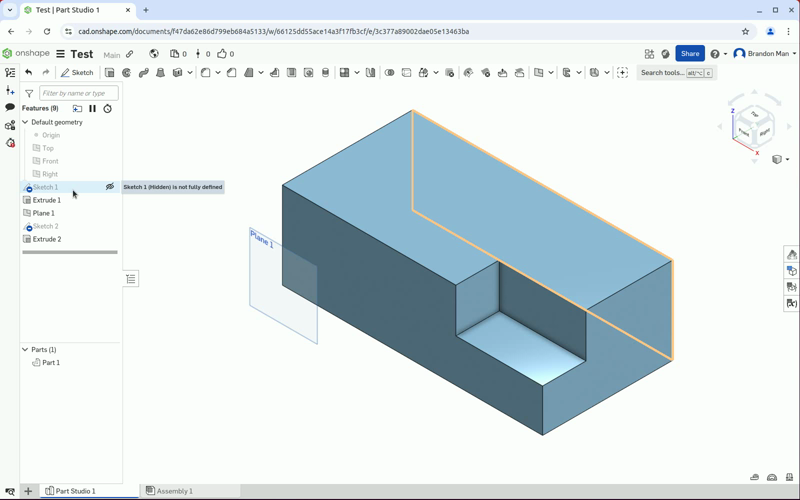
click(73, 189)